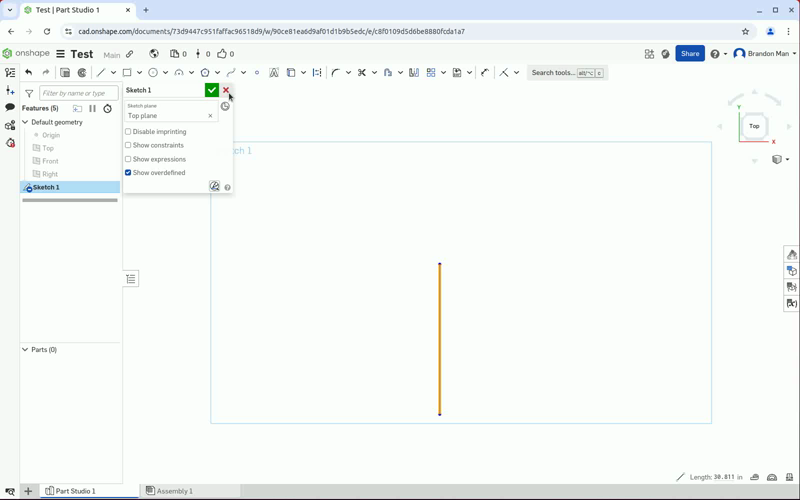
key(shift+h)
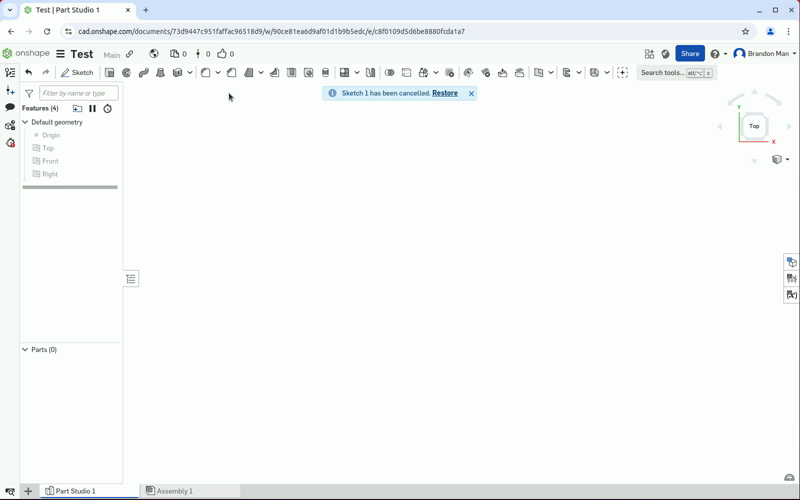
mouse_move(73, 352)
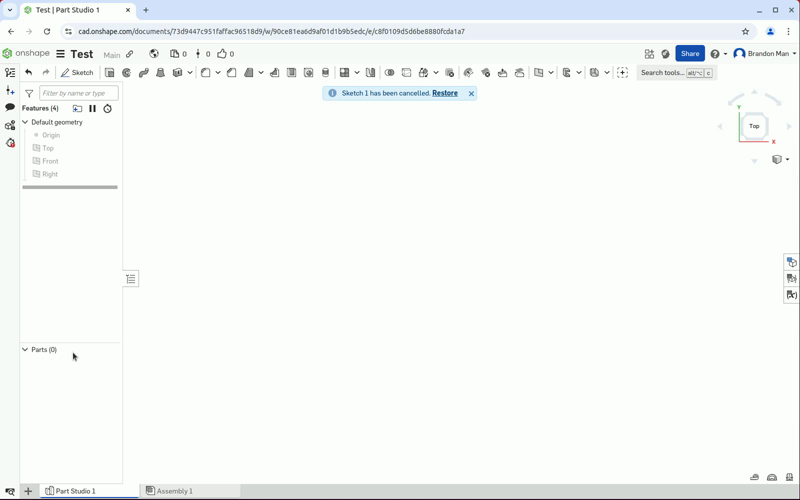
key(y)
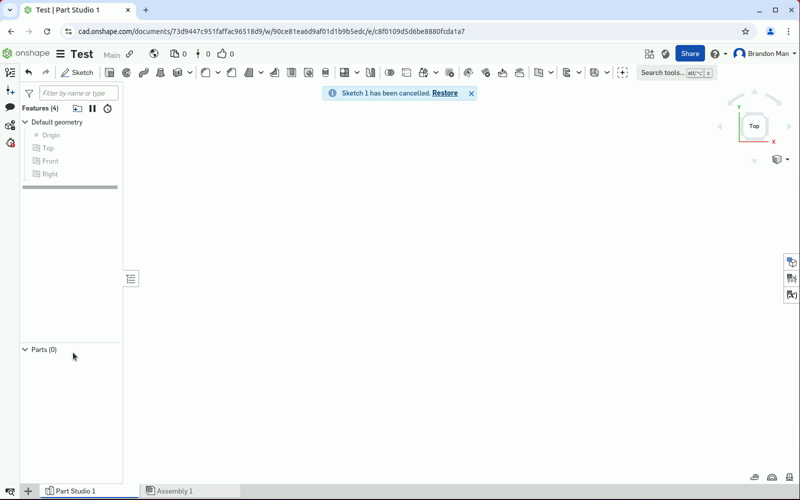
key(shift+p)
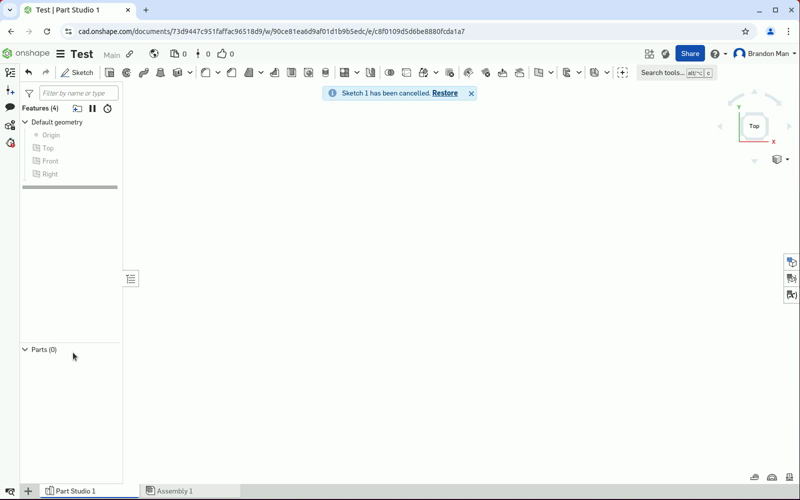
key(space)
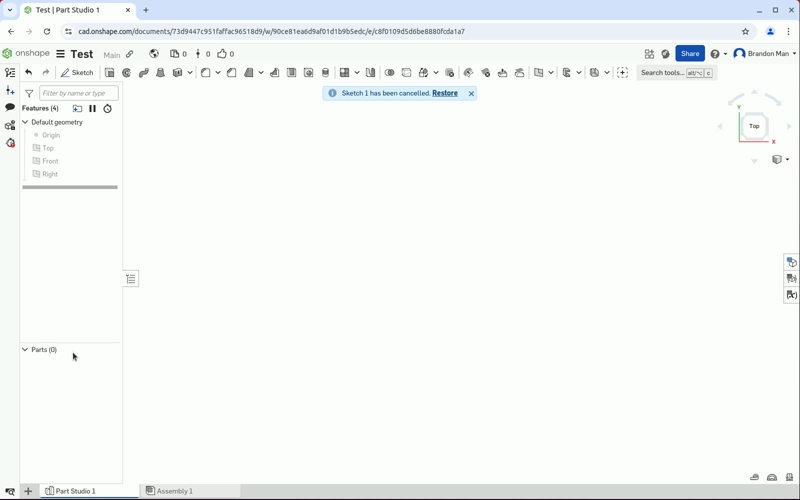
key_down(shift)
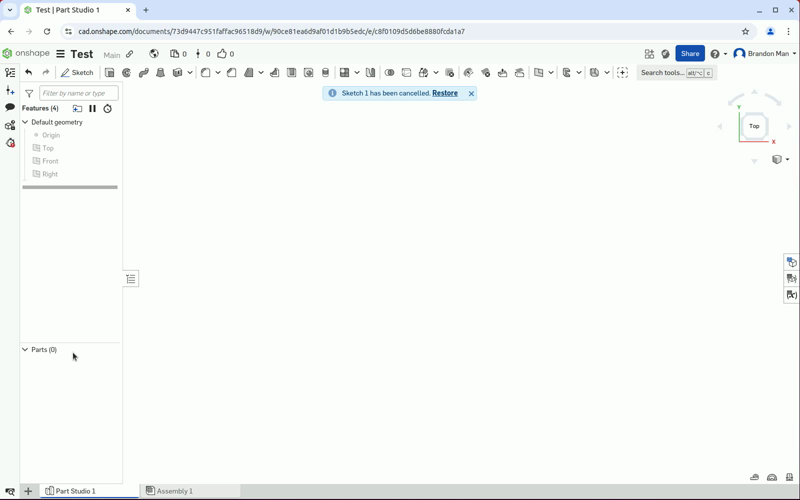
key(up)
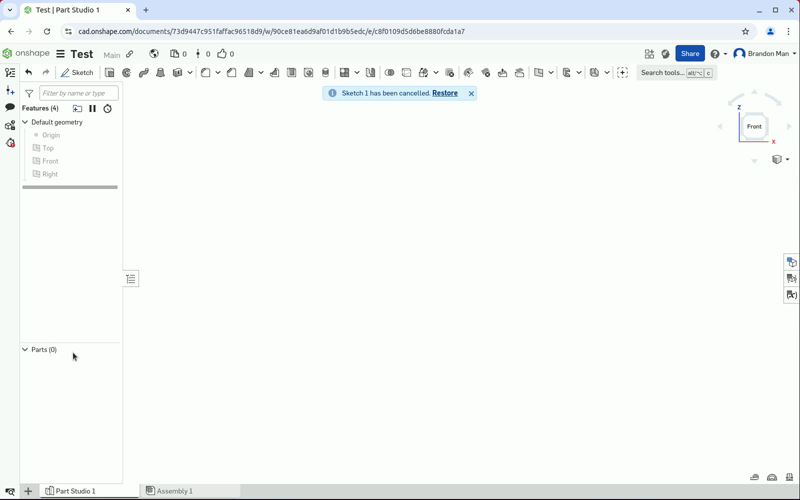
key_up(shift)
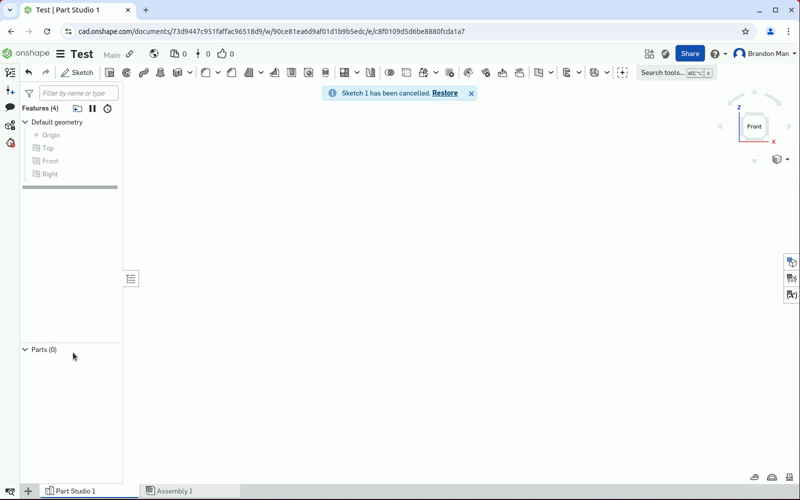
key(space)
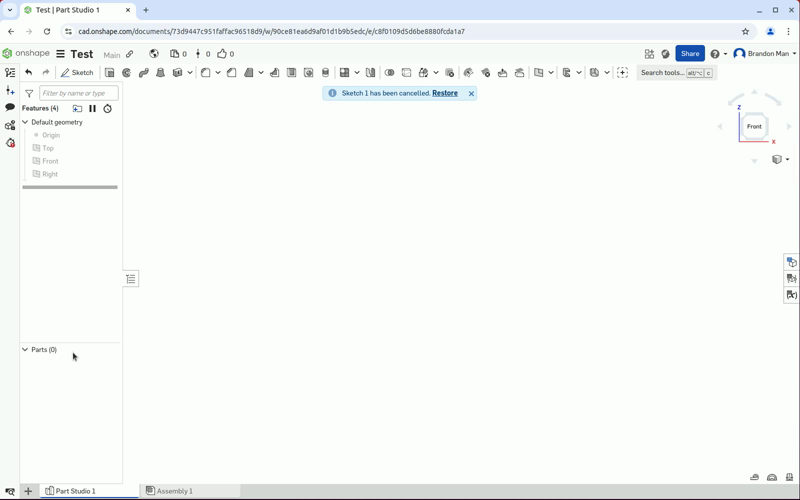
key_down(shift)
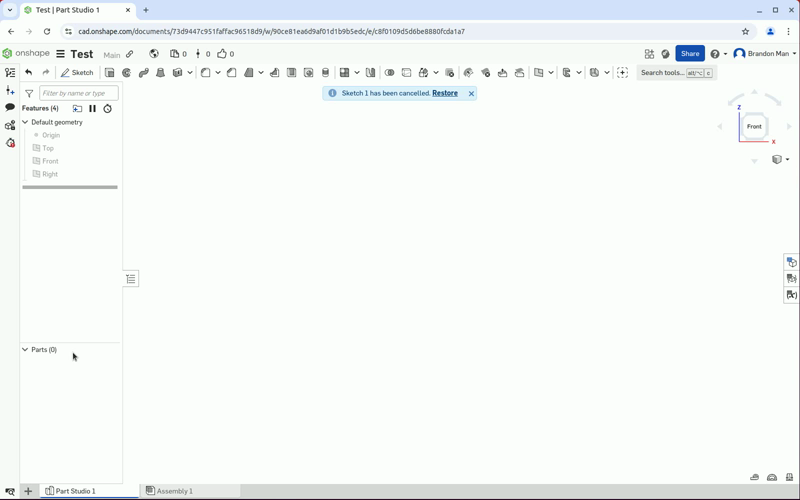
key(left)
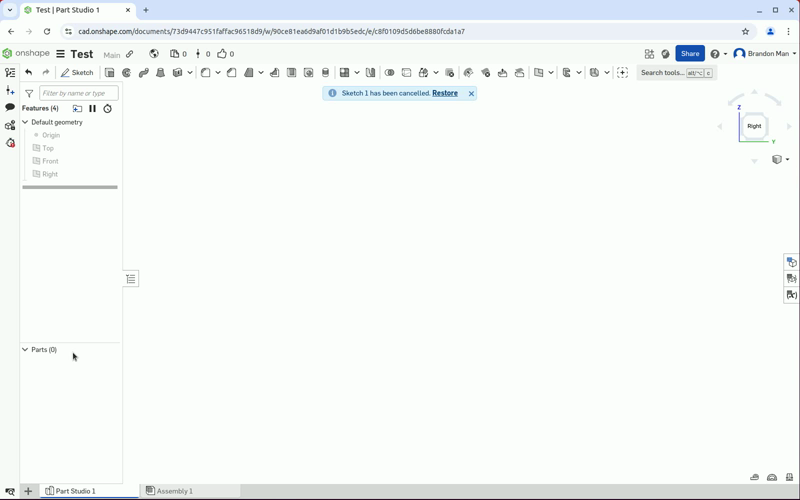
key_up(shift)
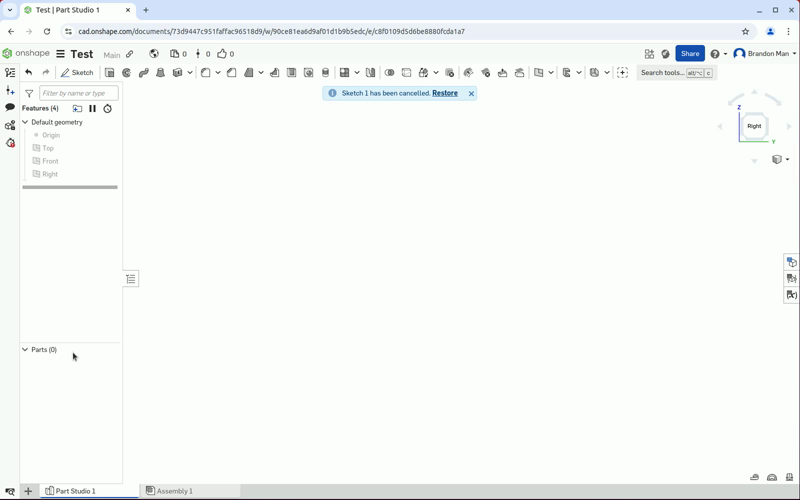
mouse_move(73, 352)
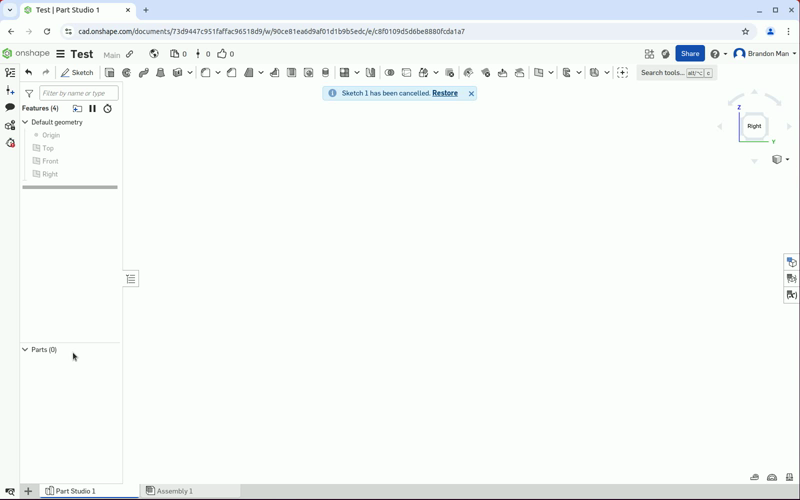
key(shift+y)
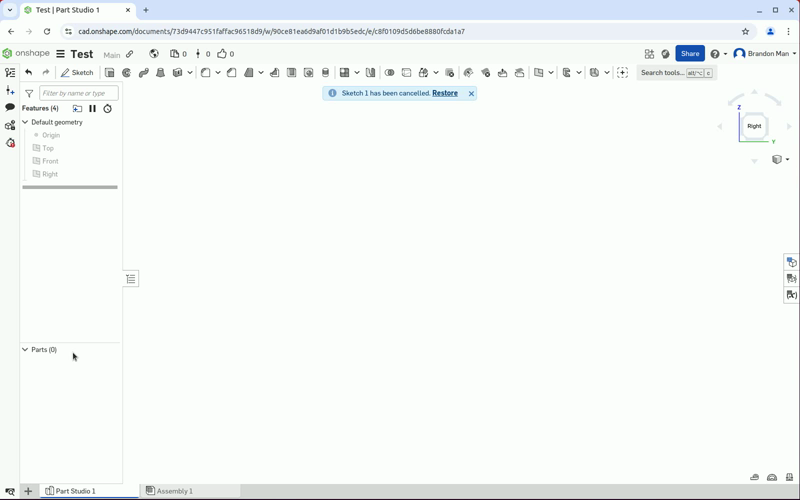
key(shift+s)
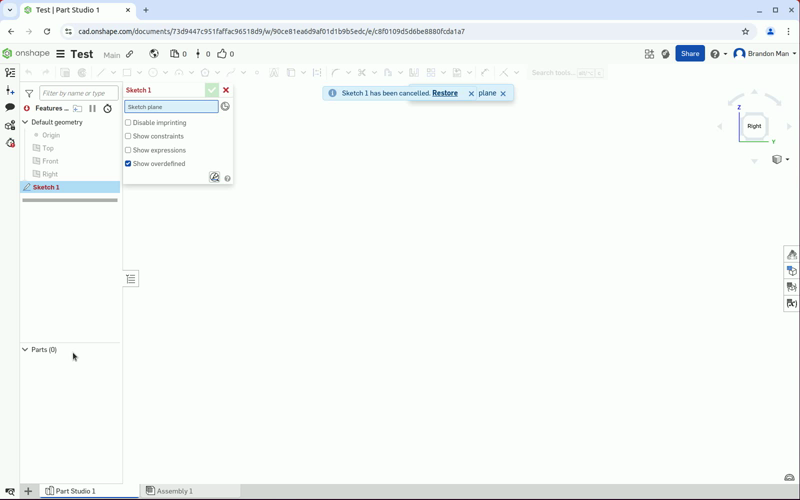
mouse_move(73, 176)
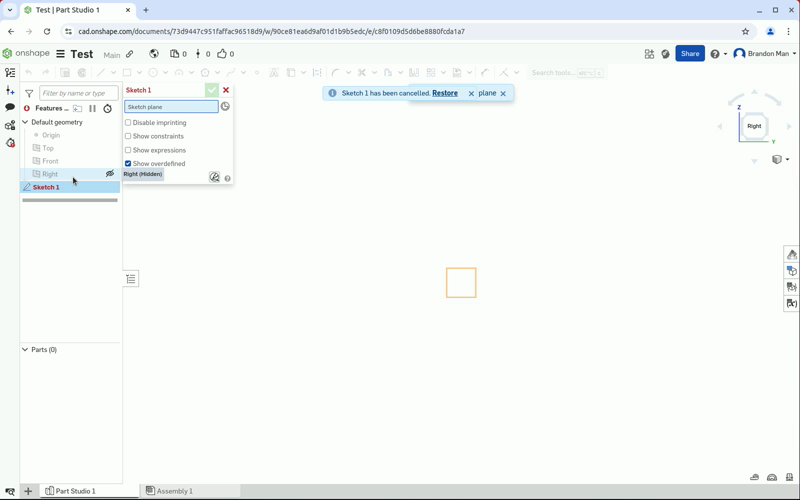
click(73, 176)
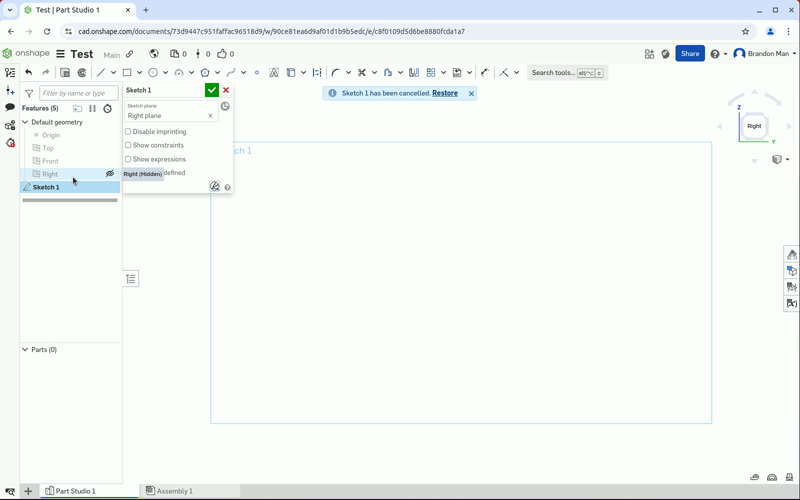
mouse_move(73, 352)
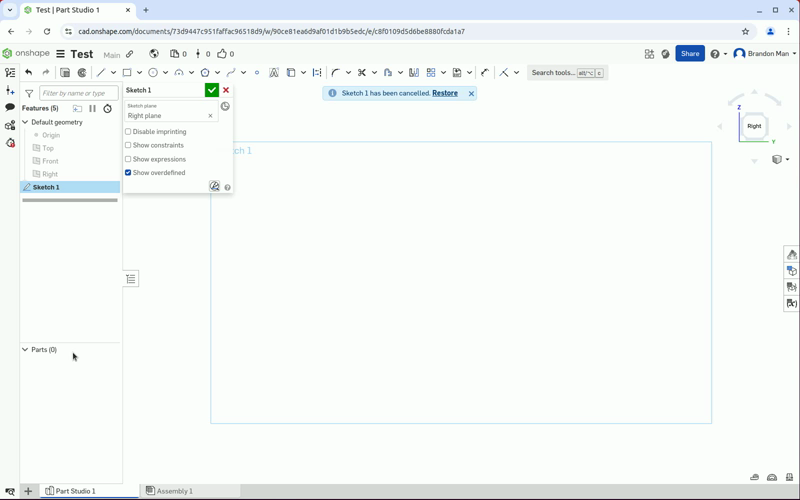
key(y)
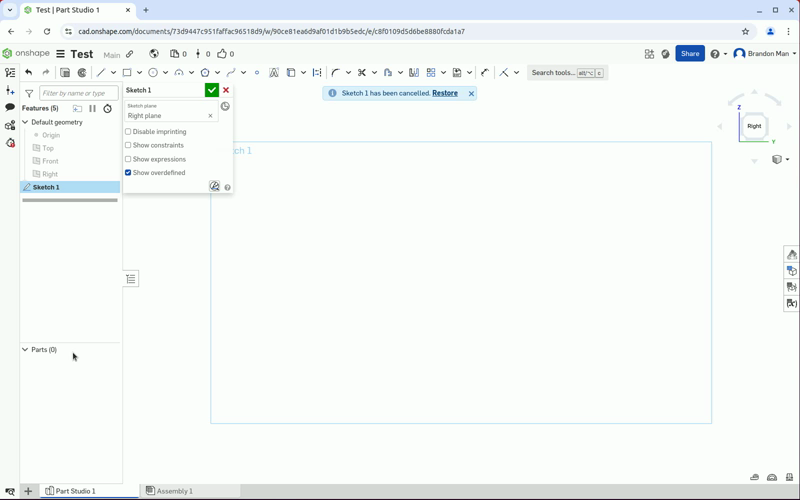
key(l)
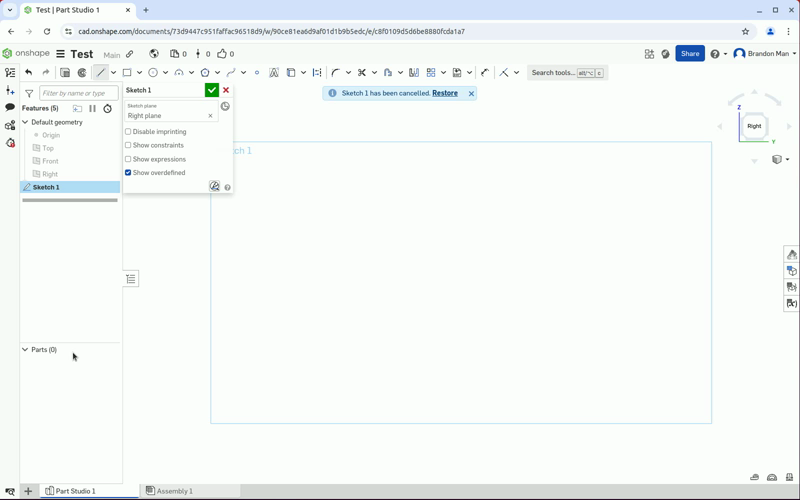
key_down(shift)
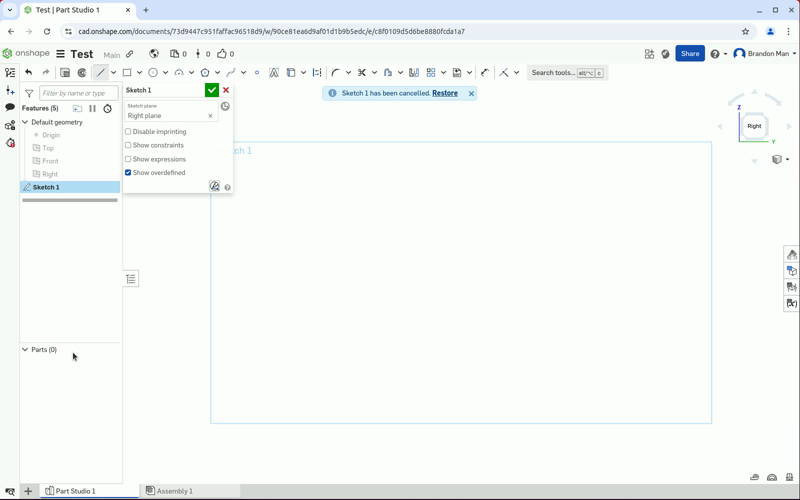
mouse_move(460, 282)
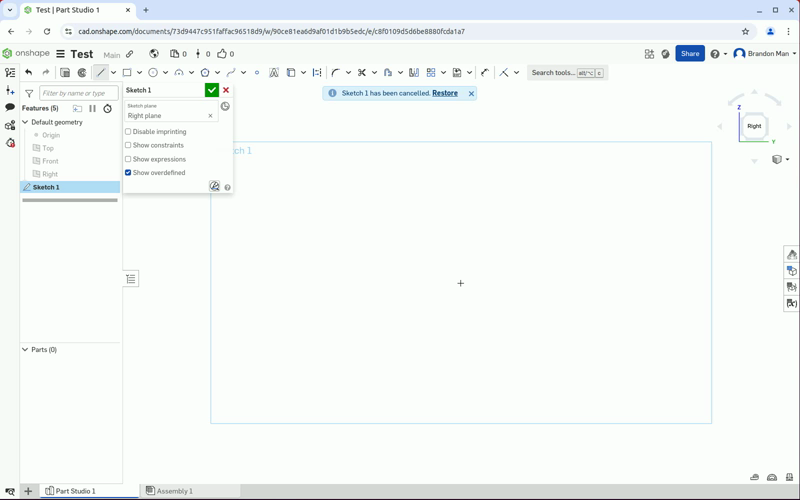
click(460, 282)
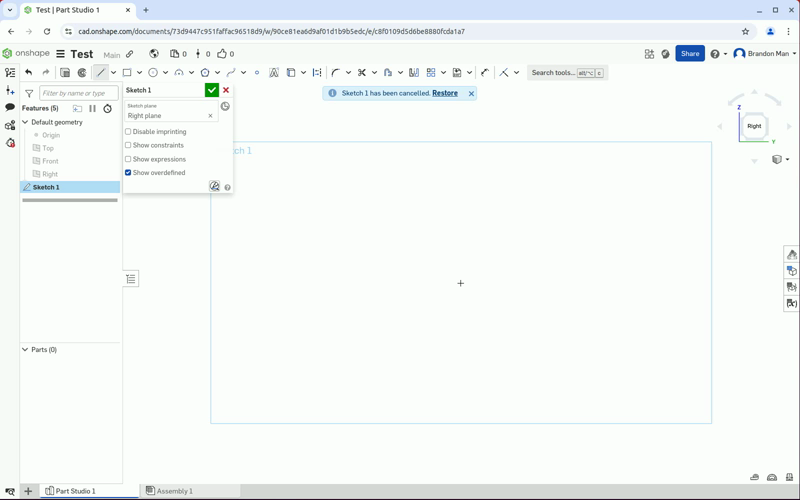
key_up(shift)
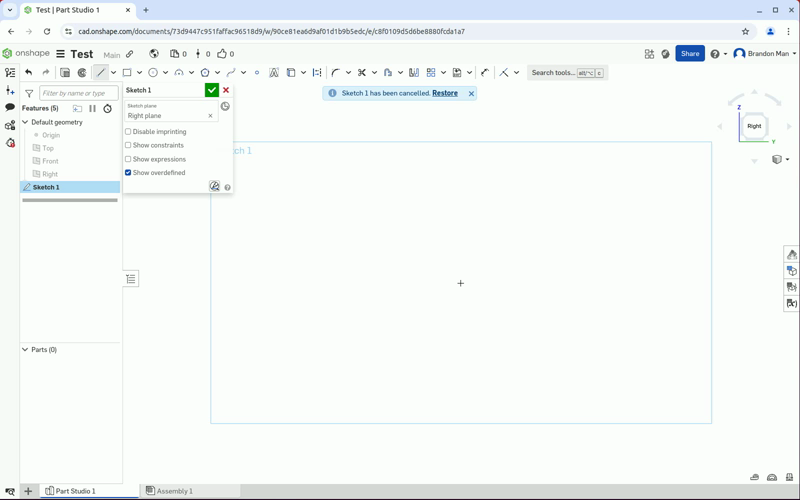
key_down(shift)
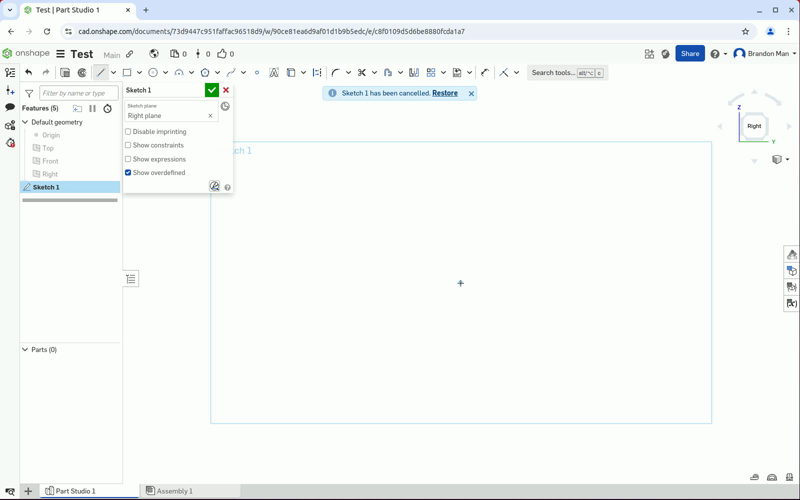
mouse_move(490, 282)
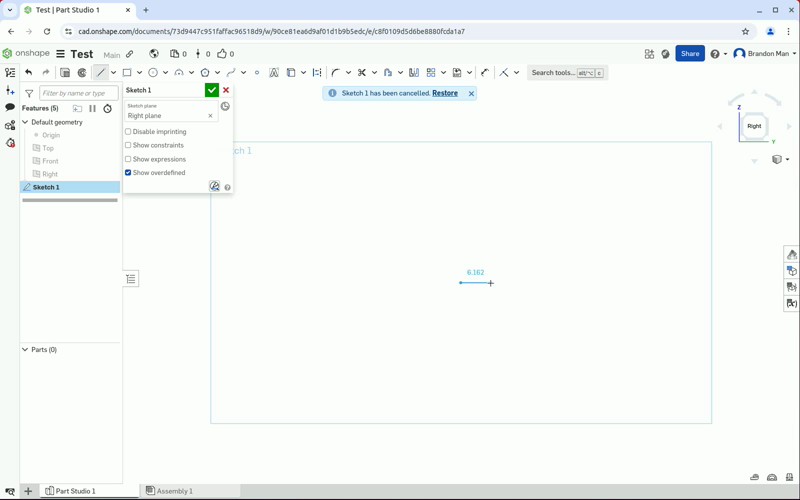
mouse_move(516, 282)
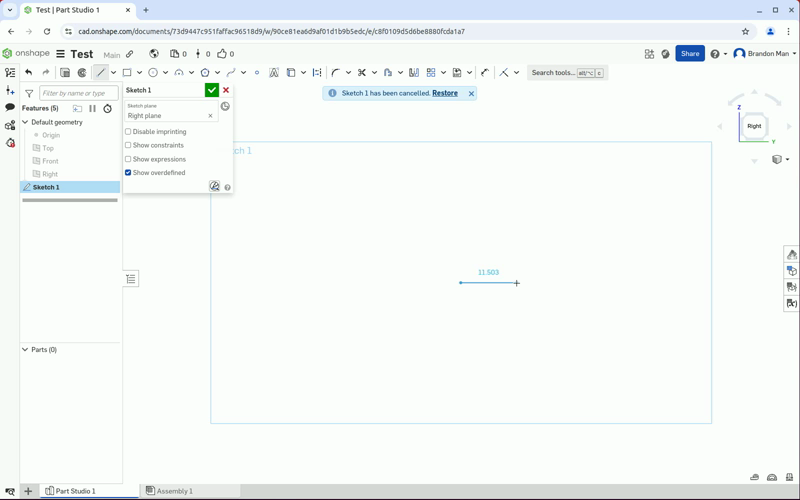
click(516, 282)
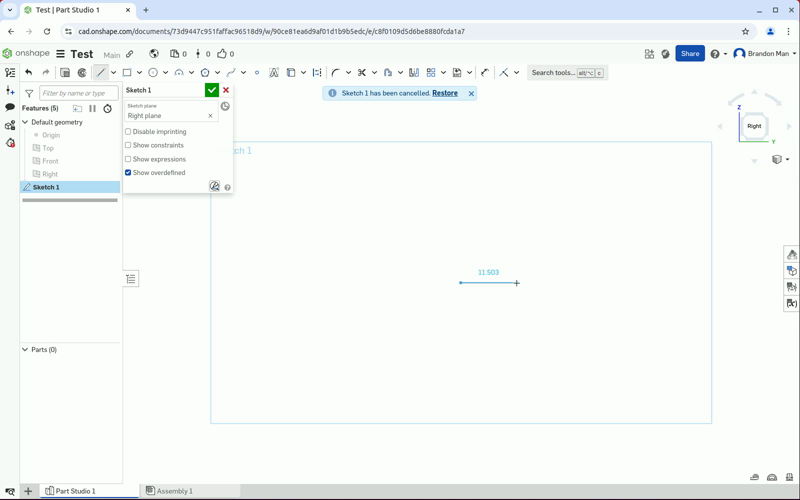
key_up(shift)
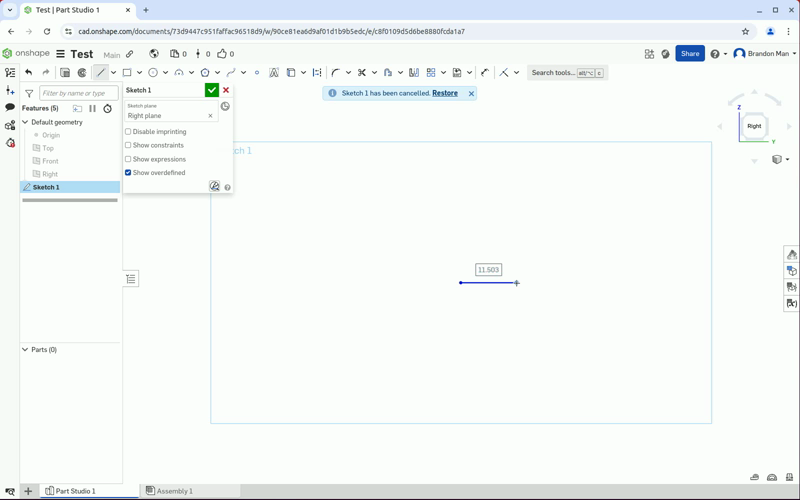
key_down(shift)
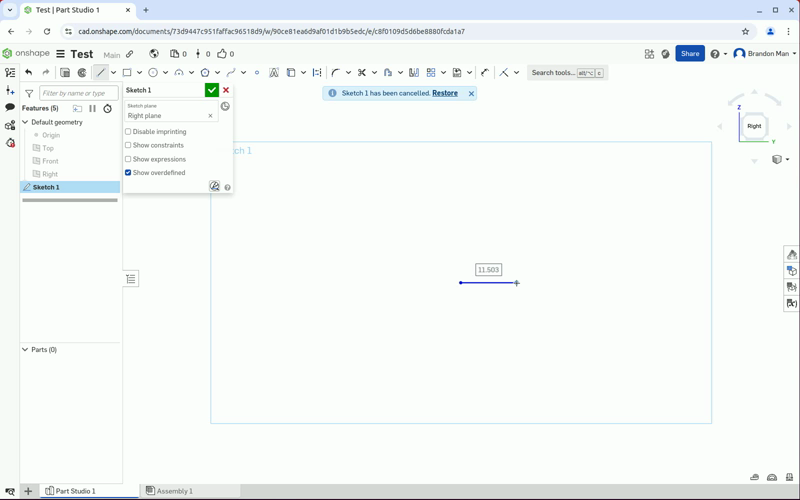
mouse_move(516, 198)
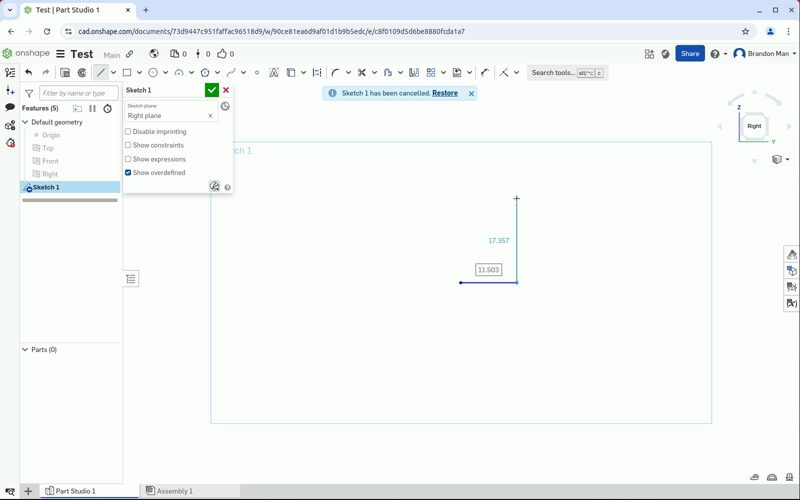
click(516, 198)
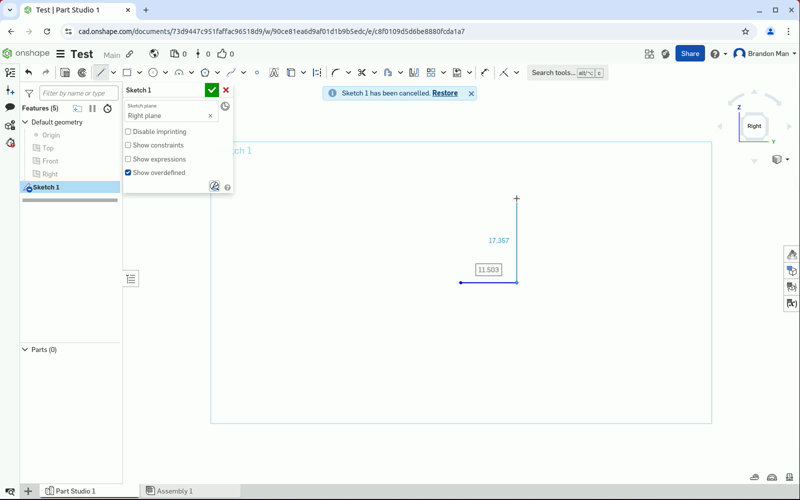
key_up(shift)
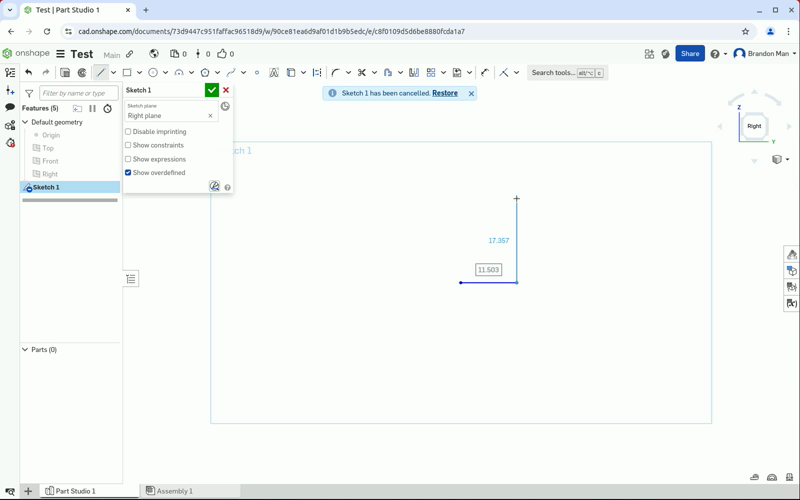
key_down(shift)
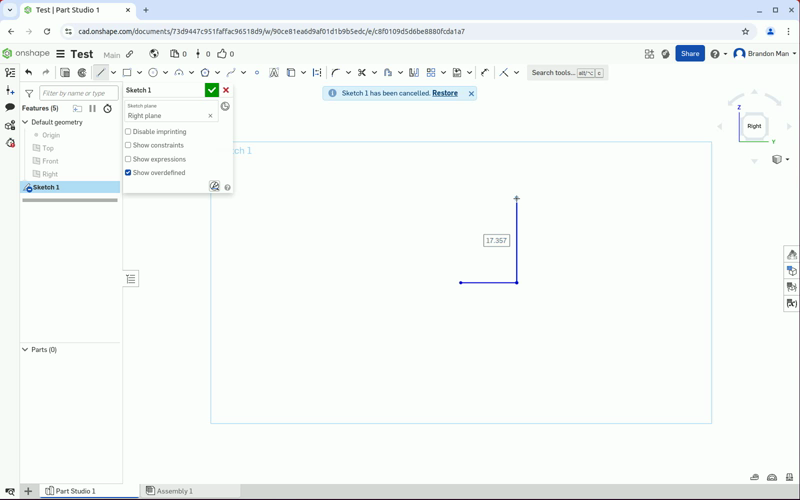
mouse_move(546, 198)
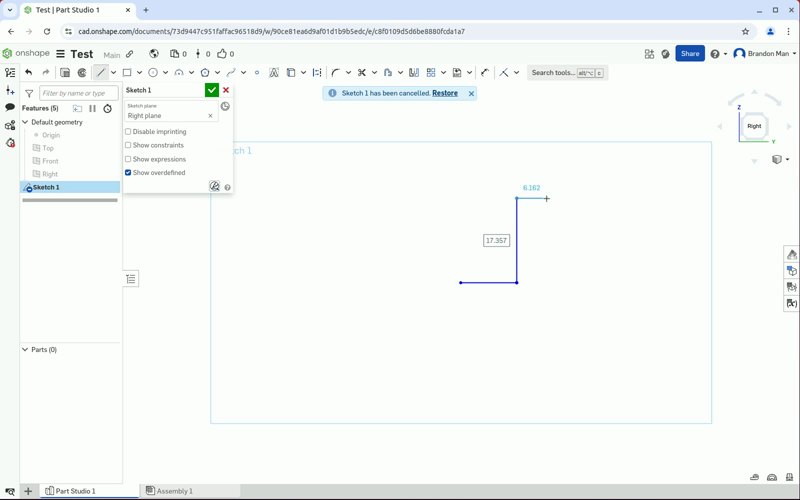
mouse_move(460, 198)
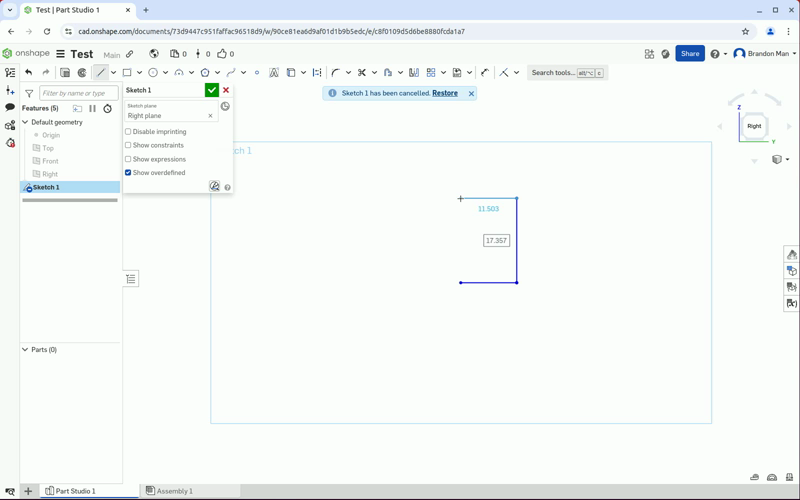
click(460, 198)
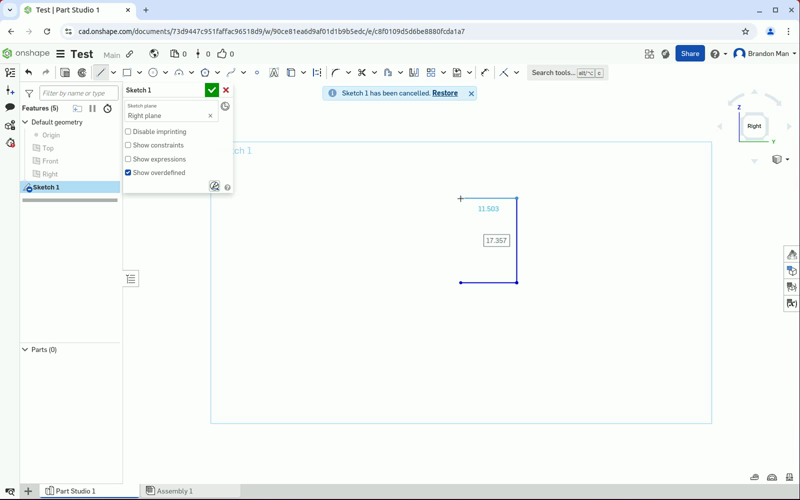
key_up(shift)
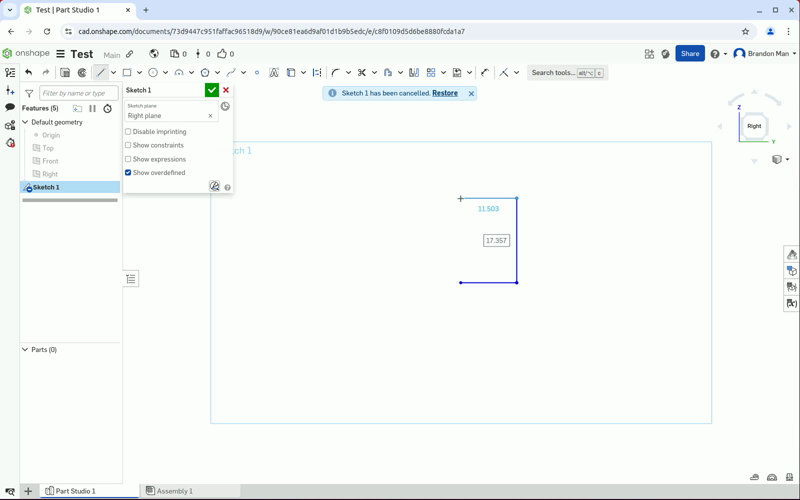
key_down(shift)
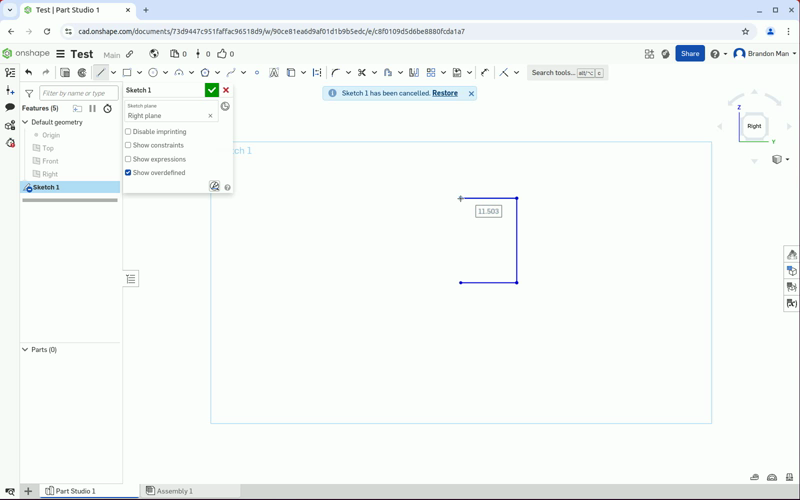
mouse_move(460, 282)
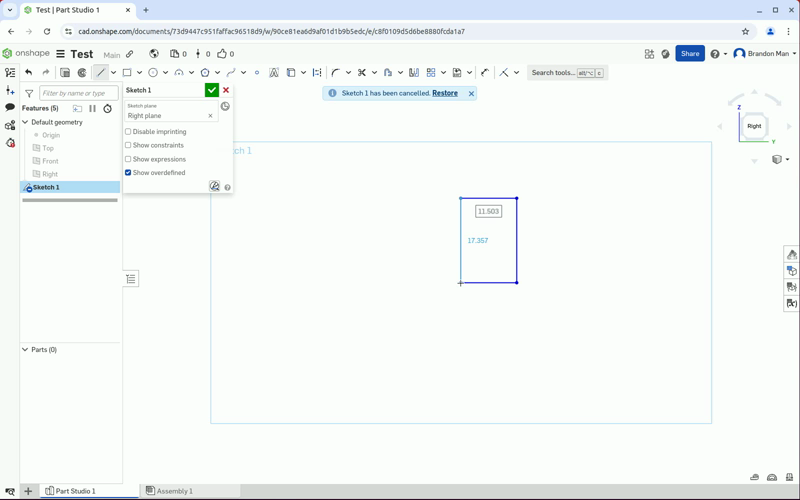
key_up(shift)
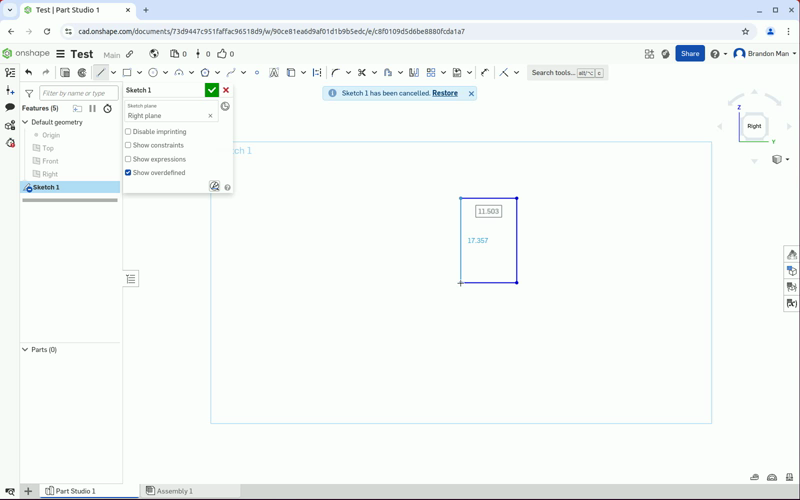
click(460, 282)
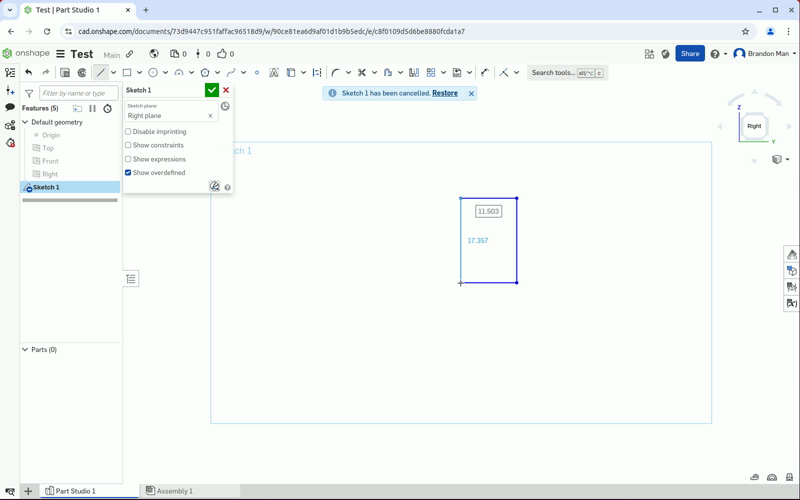
key(esc)
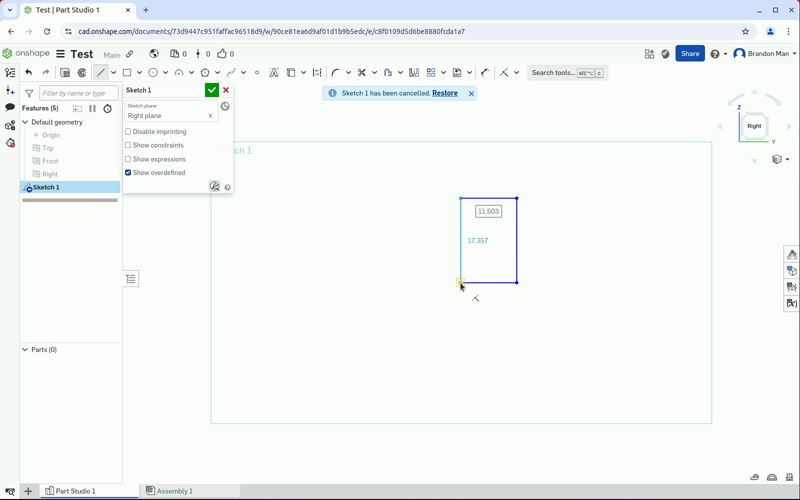
mouse_move(473, 256)
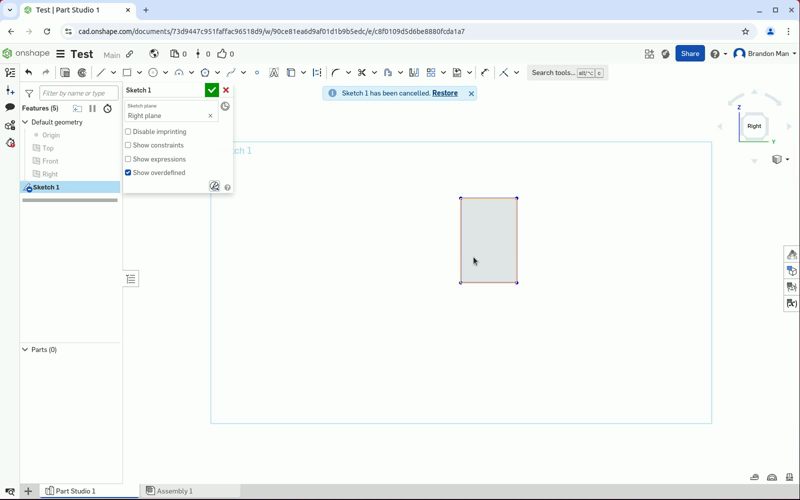
click(473, 256)
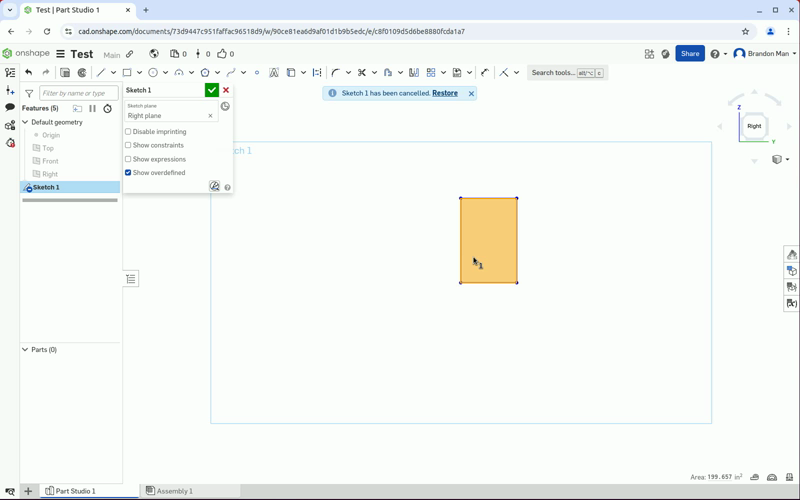
mouse_move(73, 352)
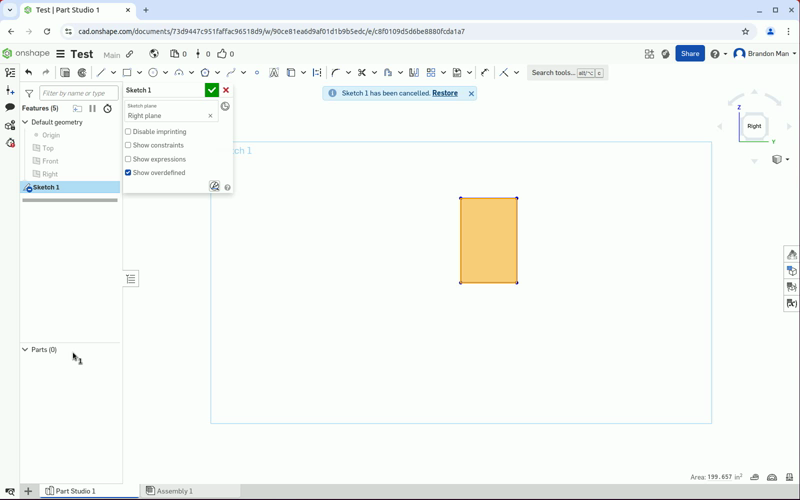
key(shift+y)
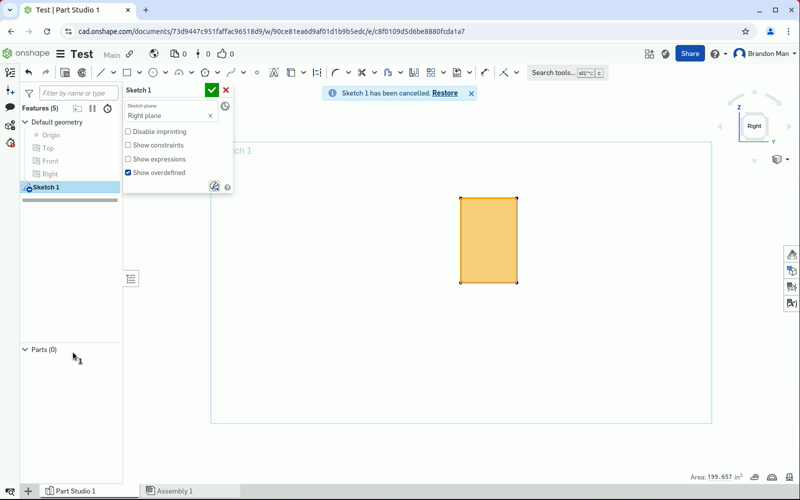
key(shift+e)
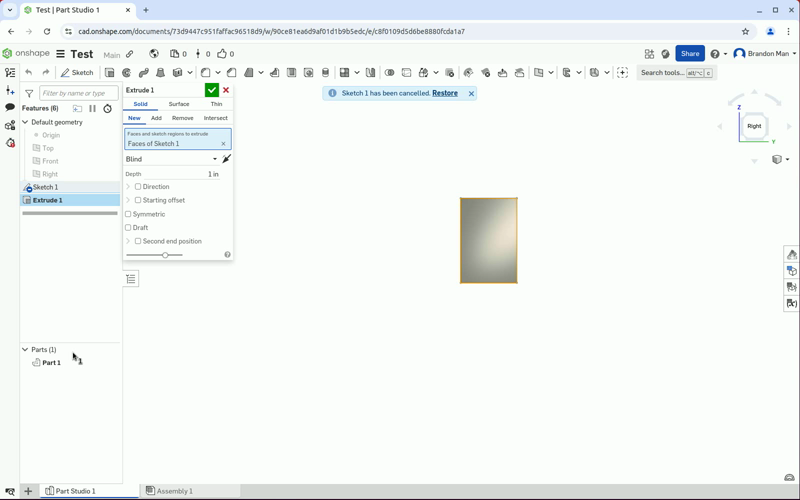
mouse_move(143, 106)
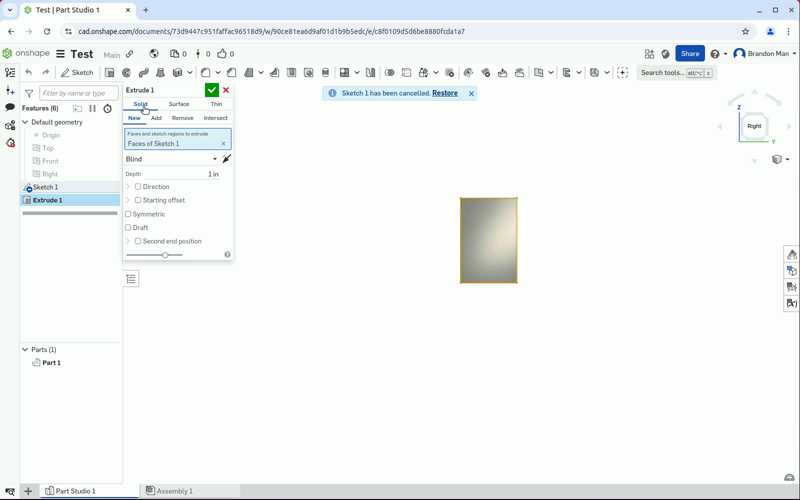
click(143, 106)
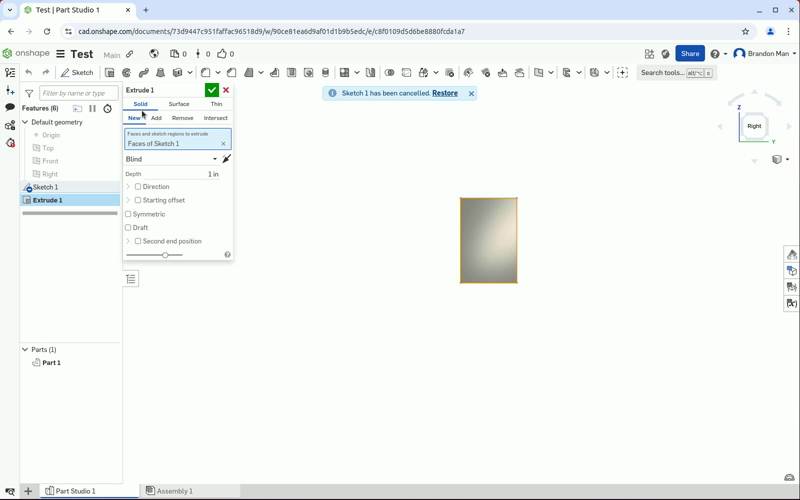
mouse_move(137, 120)
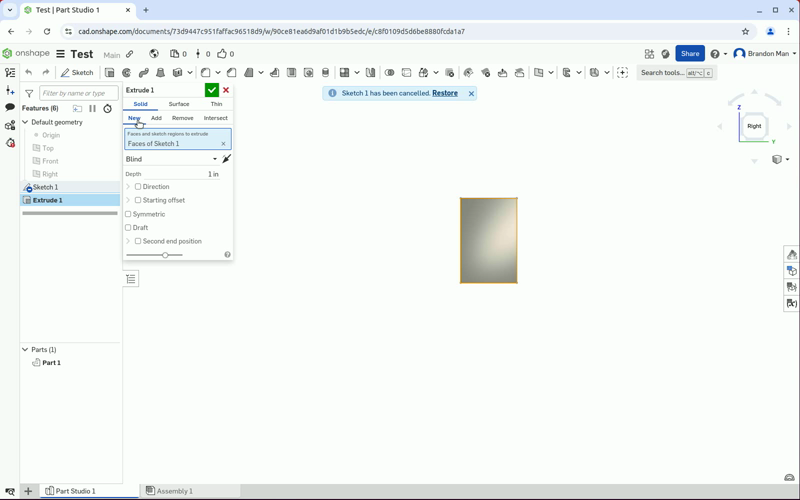
click(137, 120)
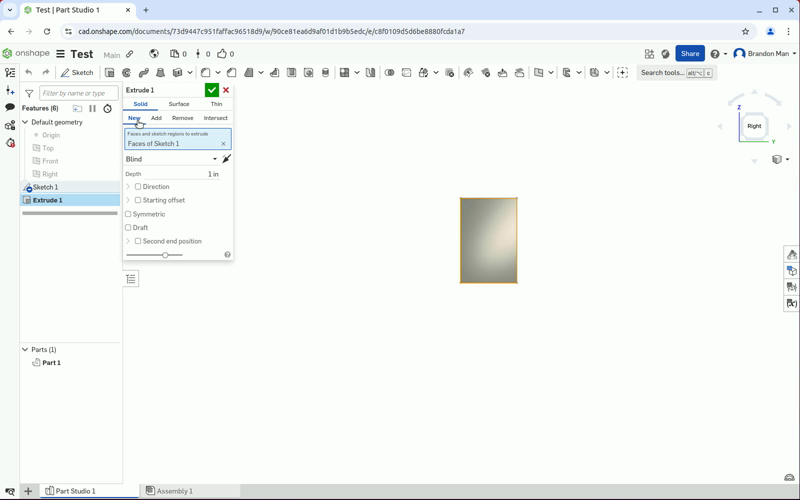
key(tab, 4)
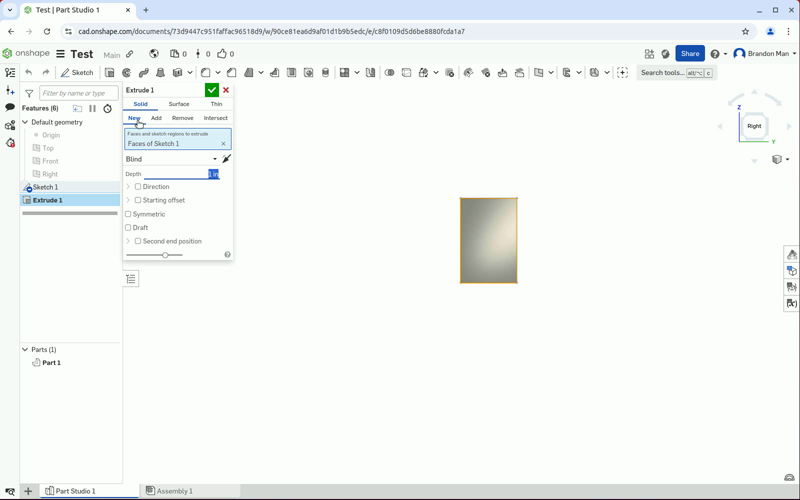
text(40.92)
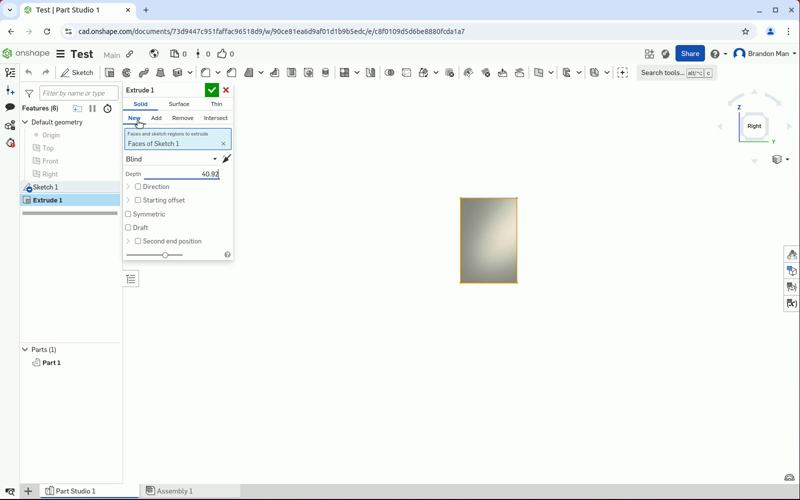
key(tab, 3)
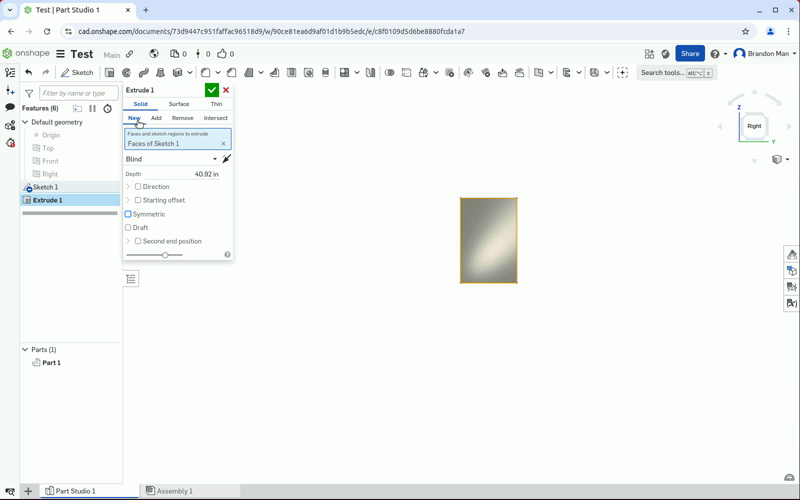
key(space)
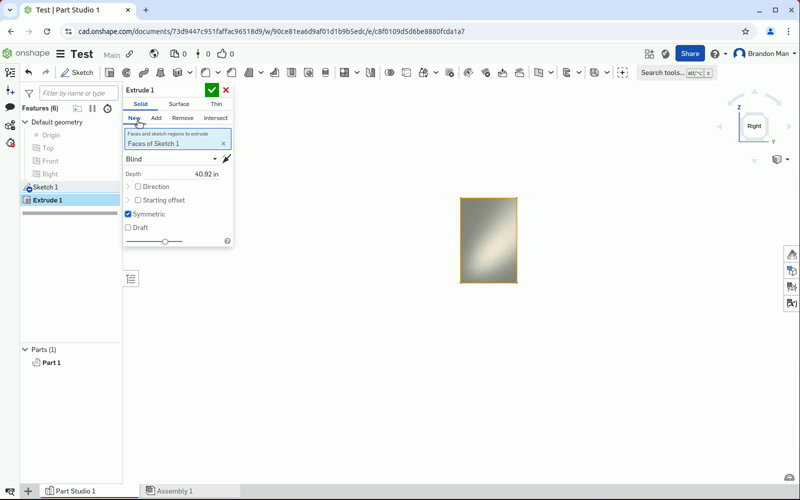
key(enter)
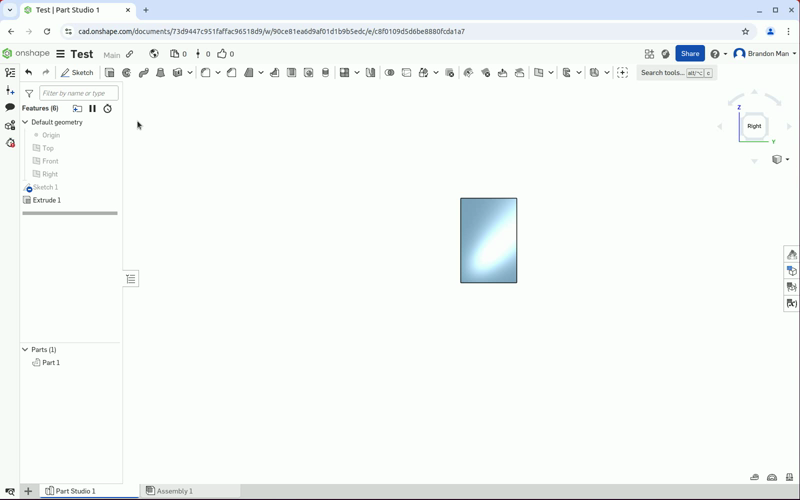
key(shift+h)
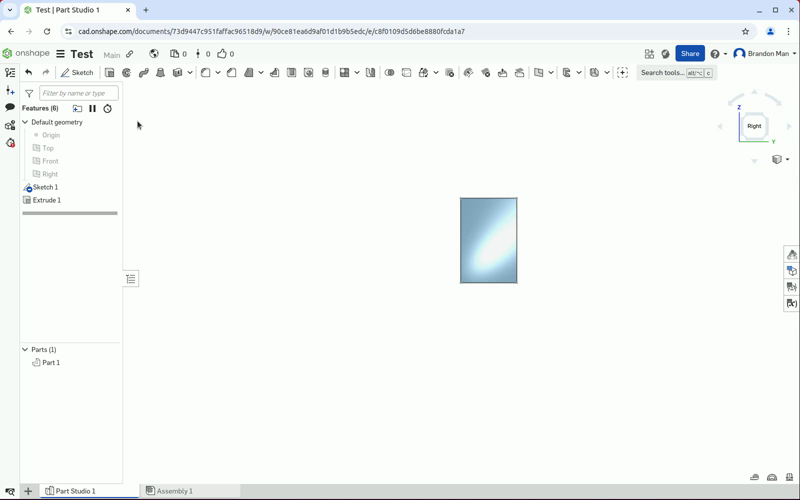
key(shift+h)
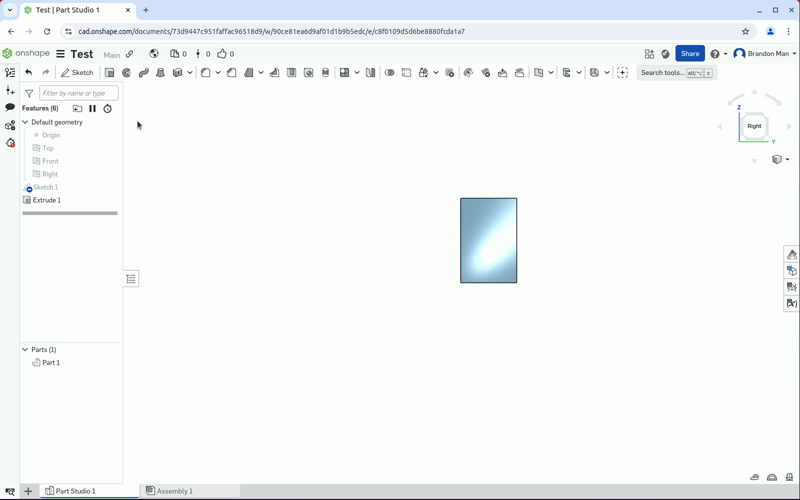
mouse_move(73, 189)
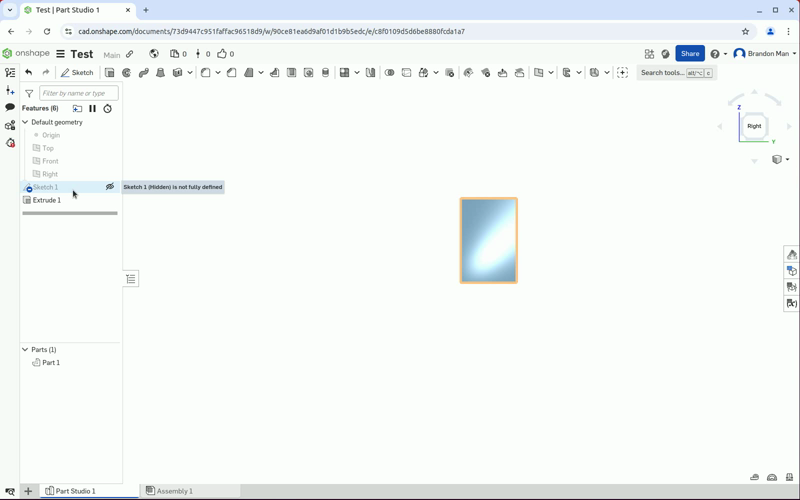
click(73, 189)
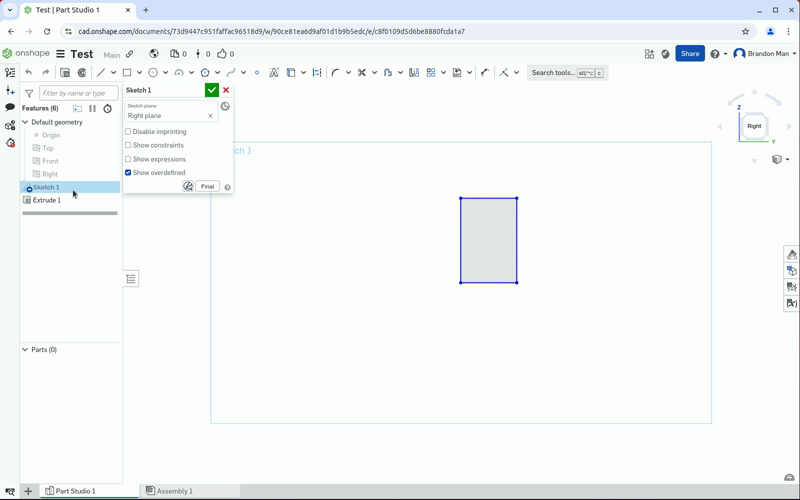
mouse_move(229, 92)
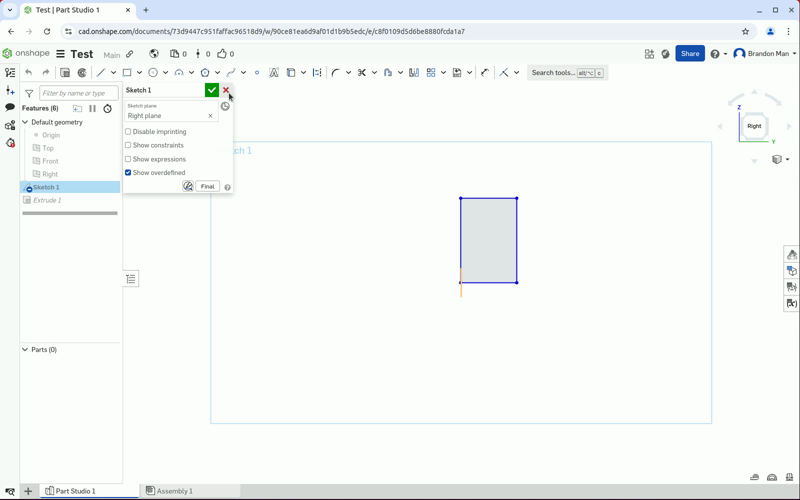
click(229, 92)
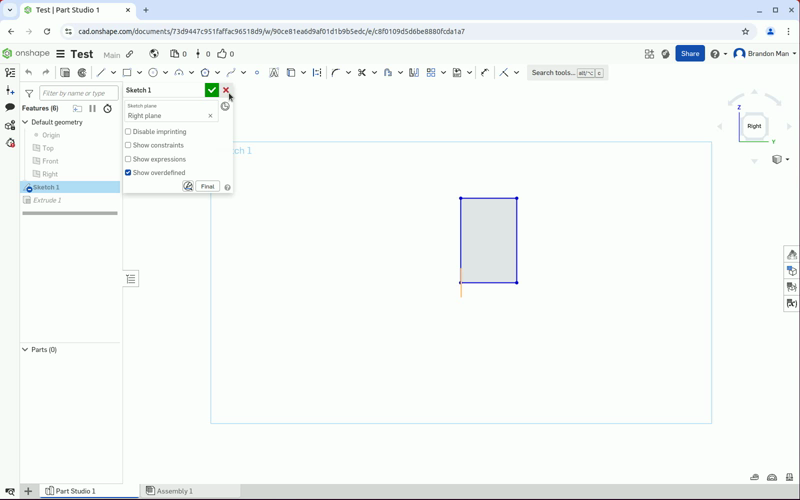
key(shift+s)
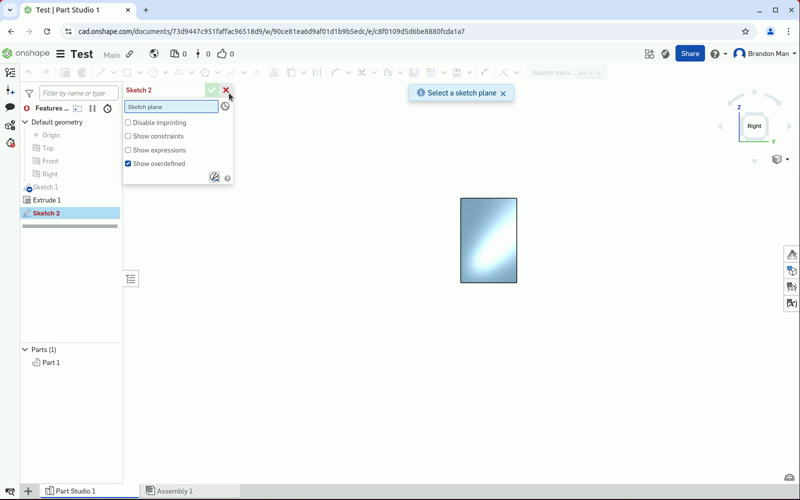
mouse_move(73, 176)
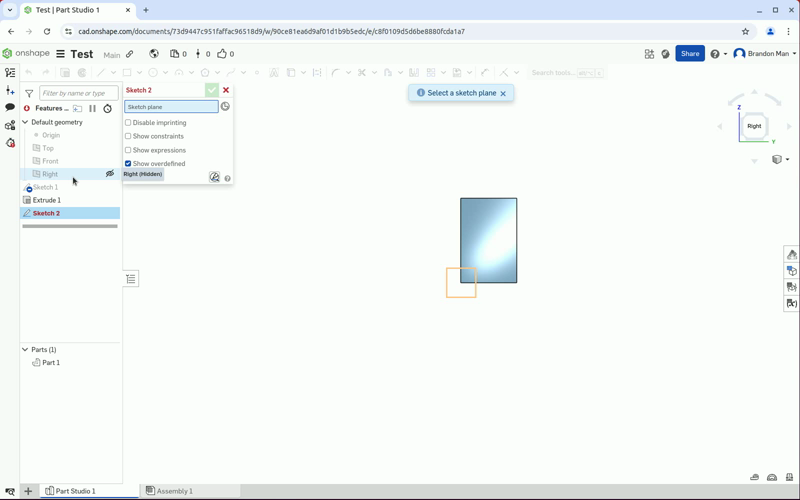
click(73, 176)
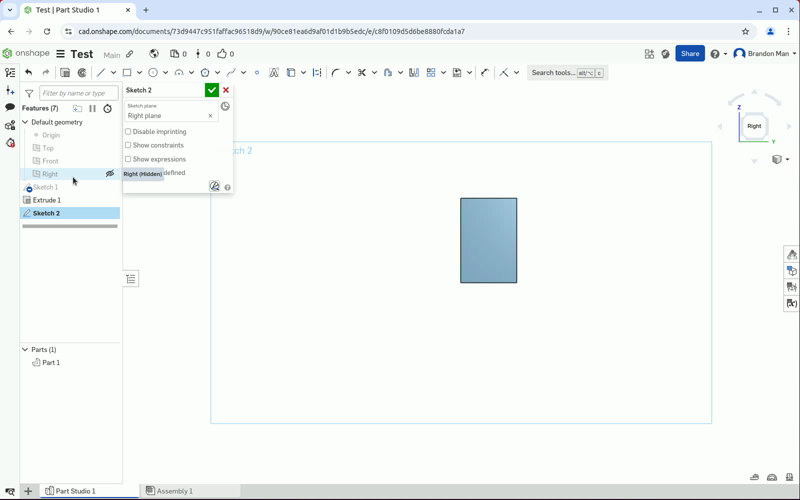
mouse_move(73, 352)
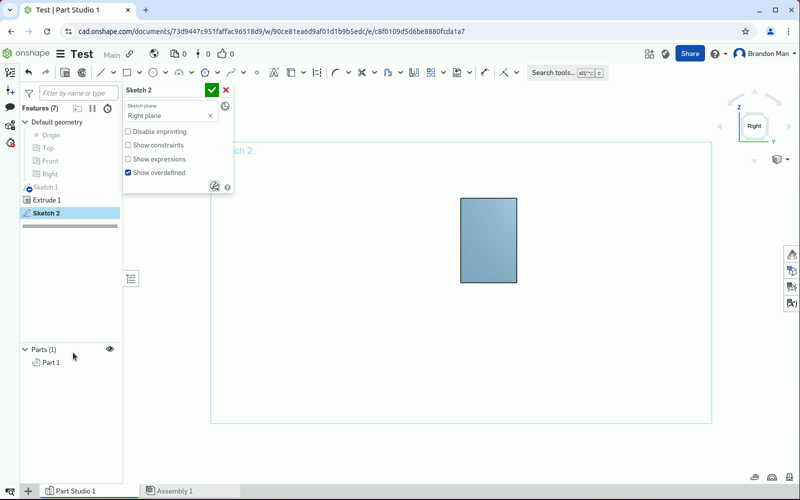
key(y)
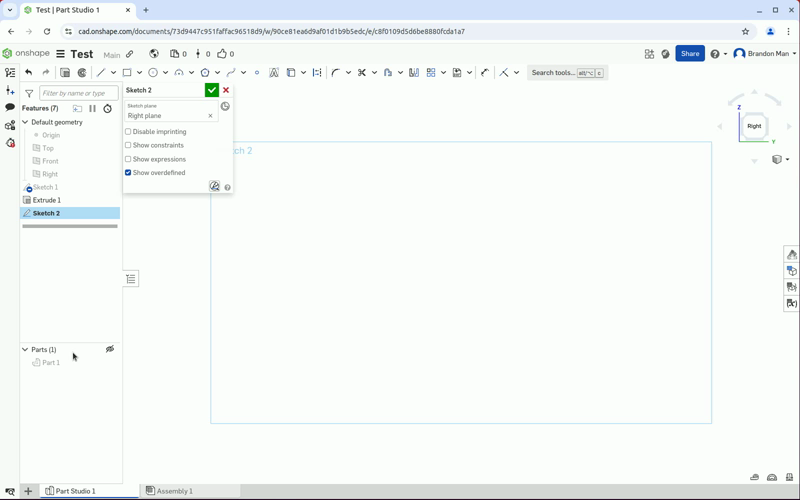
key(l)
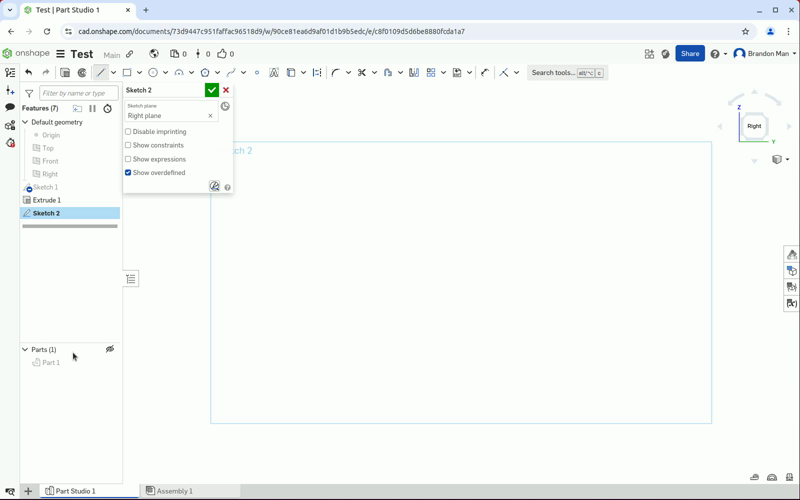
key_down(shift)
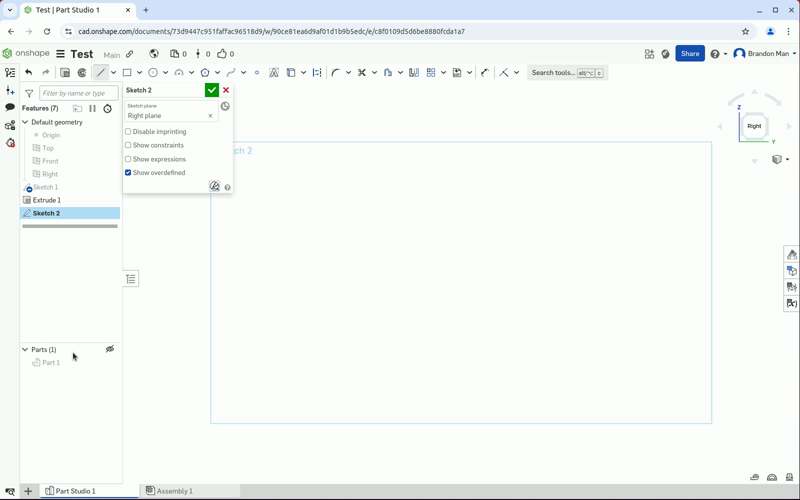
mouse_move(460, 198)
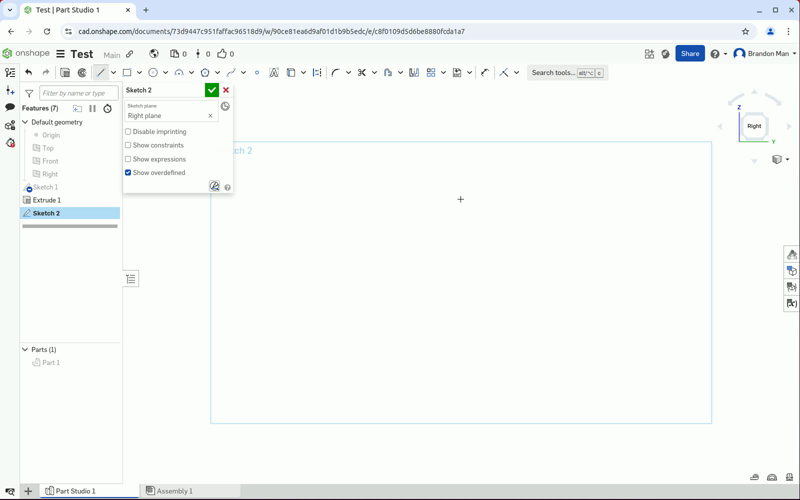
click(460, 198)
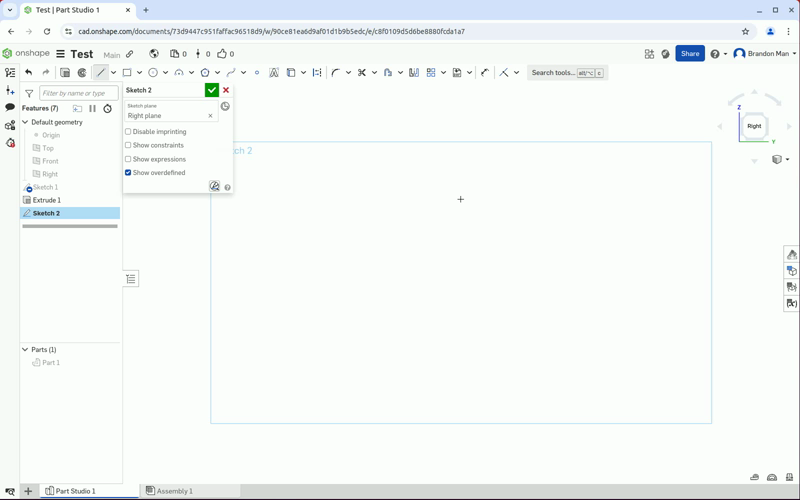
key_up(shift)
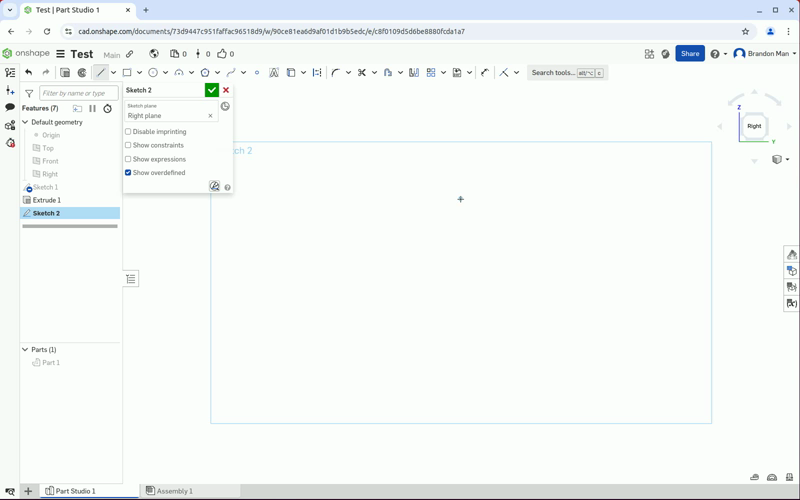
key_down(shift)
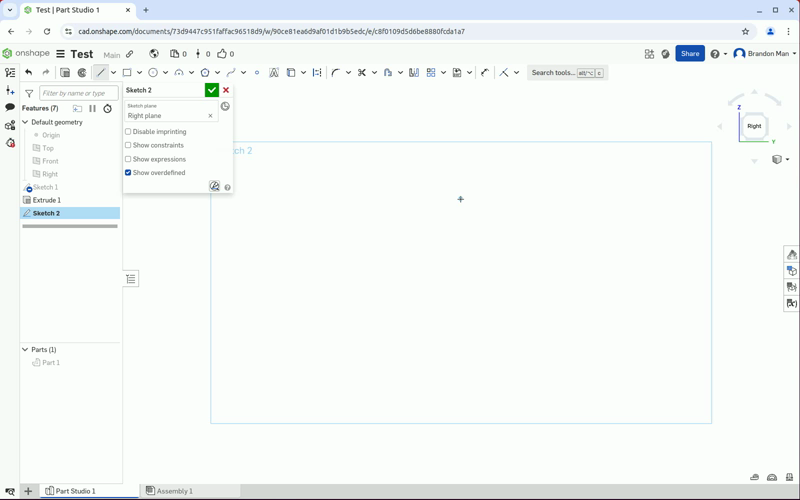
mouse_move(490, 198)
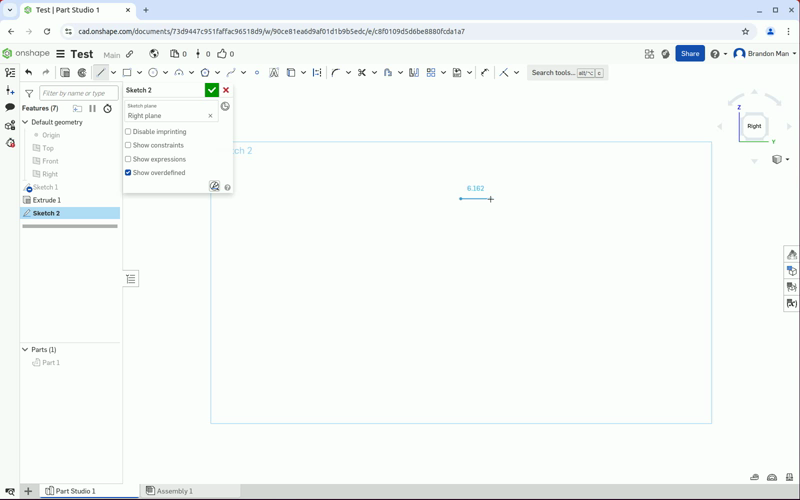
mouse_move(517, 198)
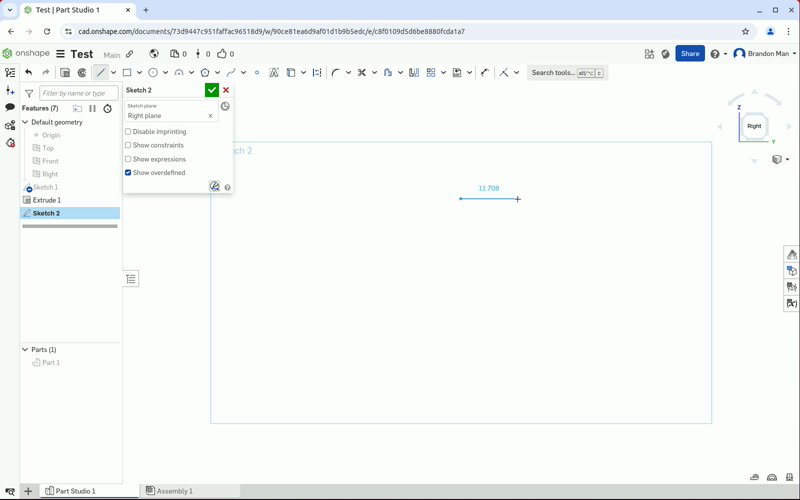
click(517, 198)
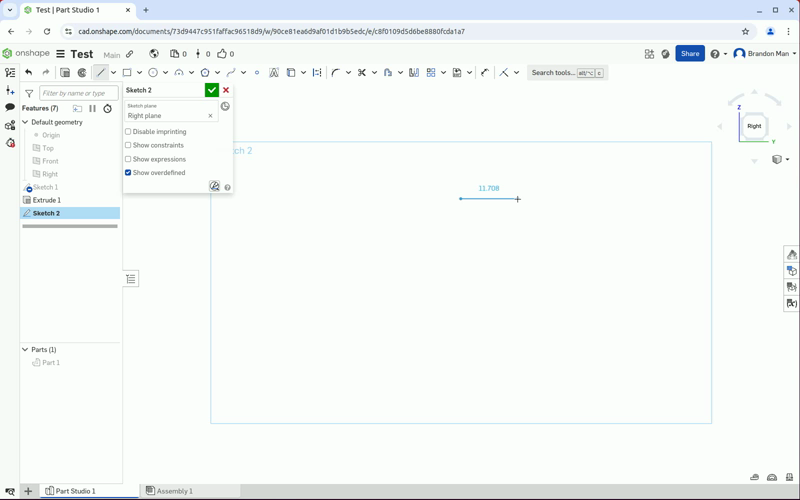
key_up(shift)
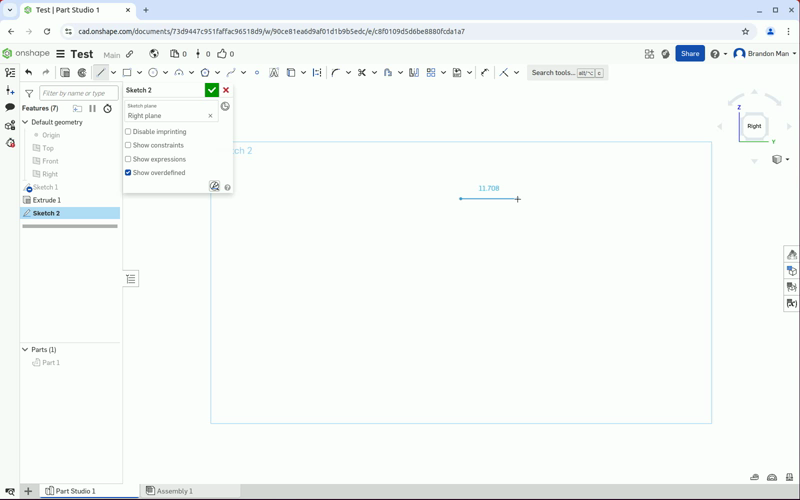
key(esc)
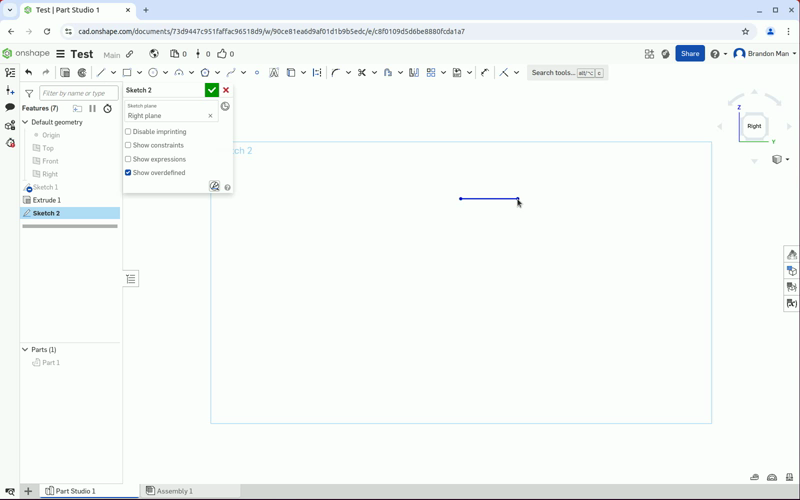
key(a)
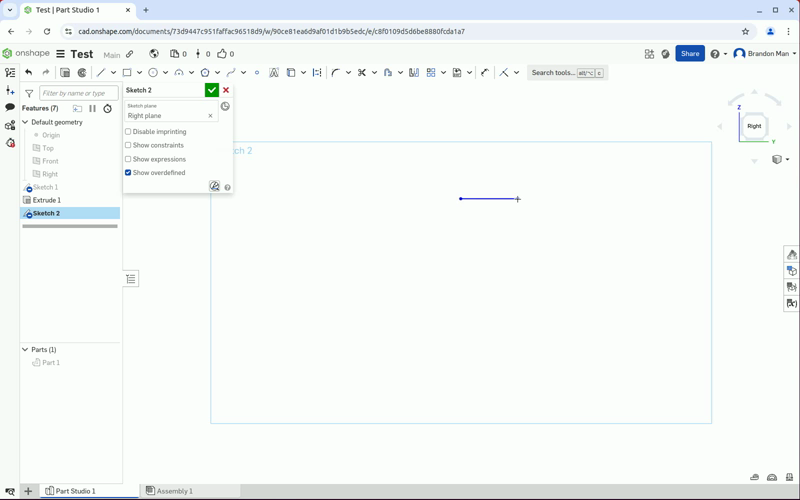
mouse_move(517, 198)
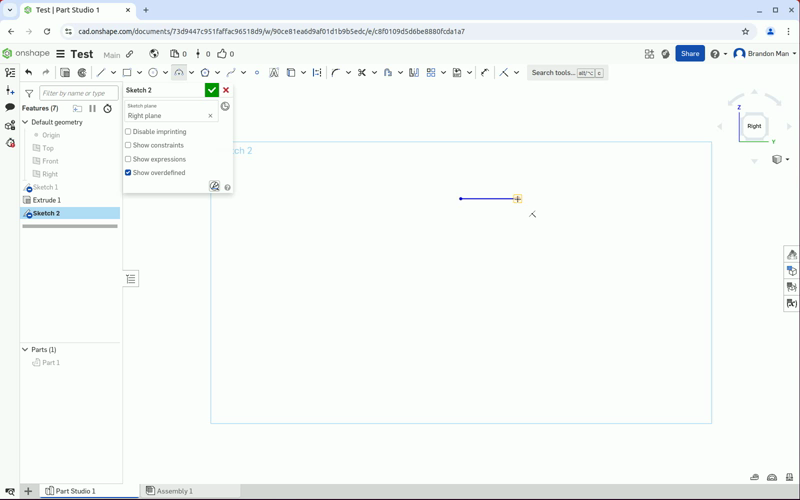
click(517, 198)
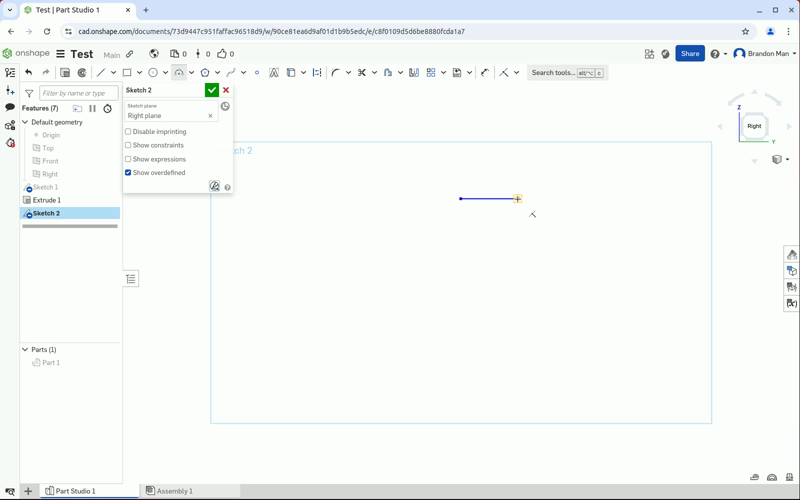
mouse_move(460, 198)
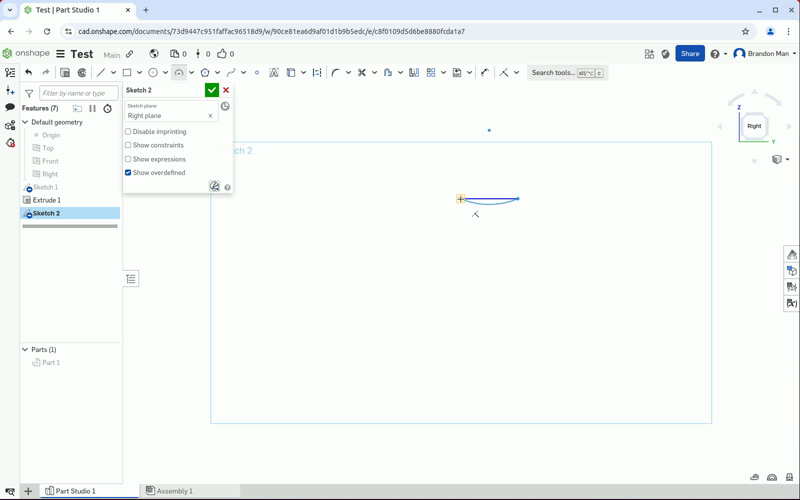
click(460, 198)
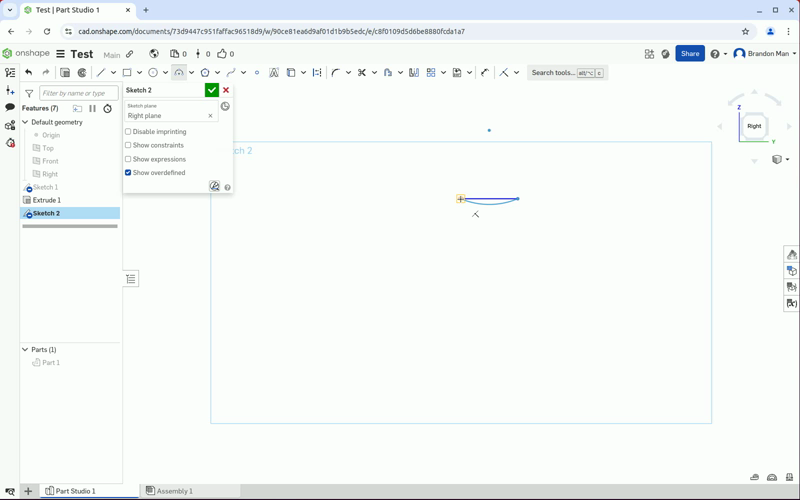
key_down(shift)
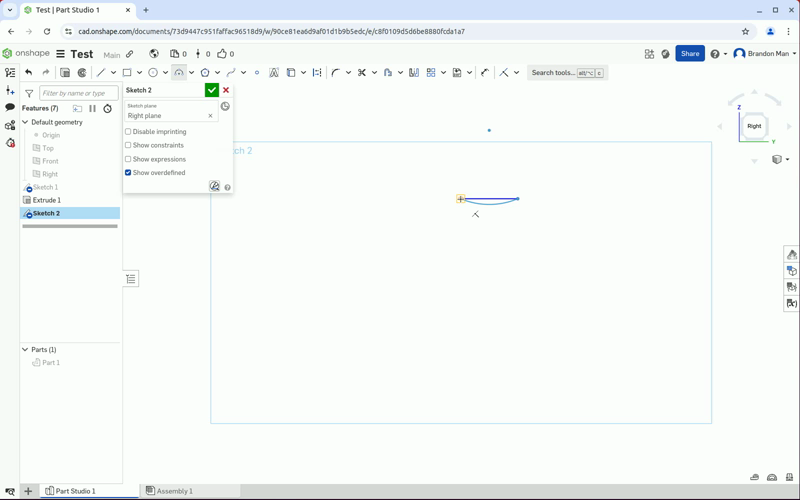
mouse_move(489, 170)
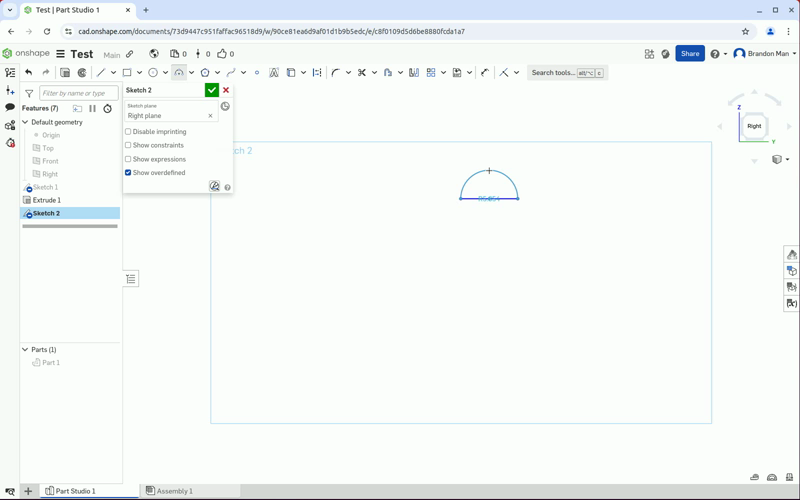
click(489, 170)
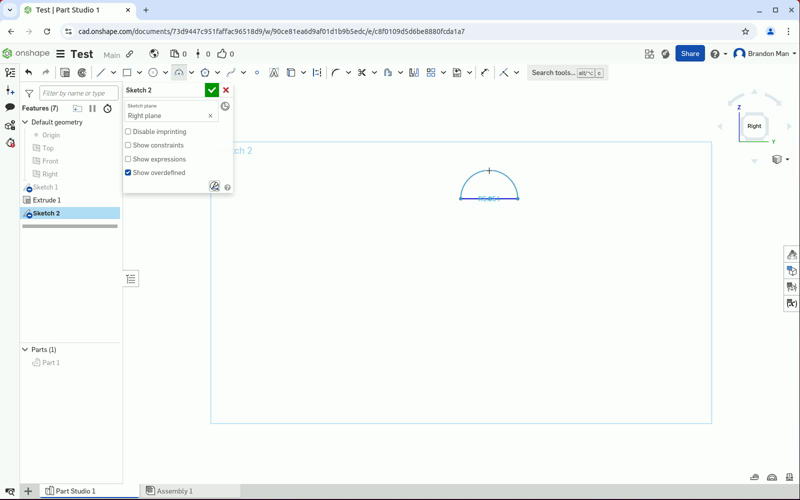
key_up(shift)
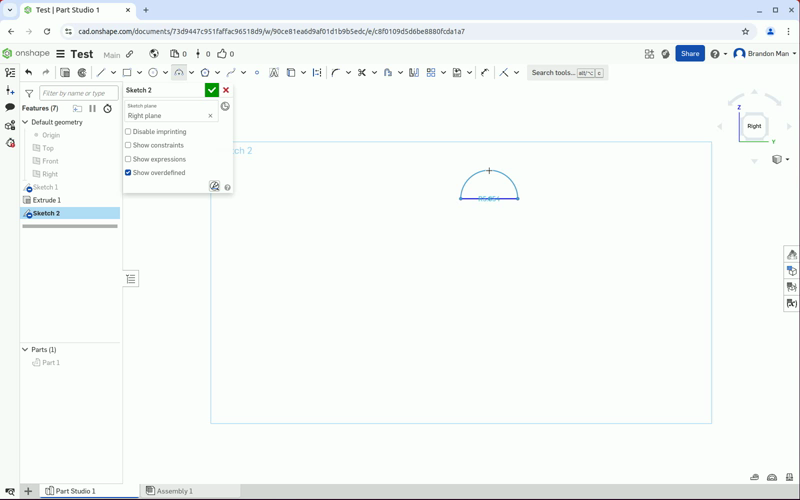
key(esc)
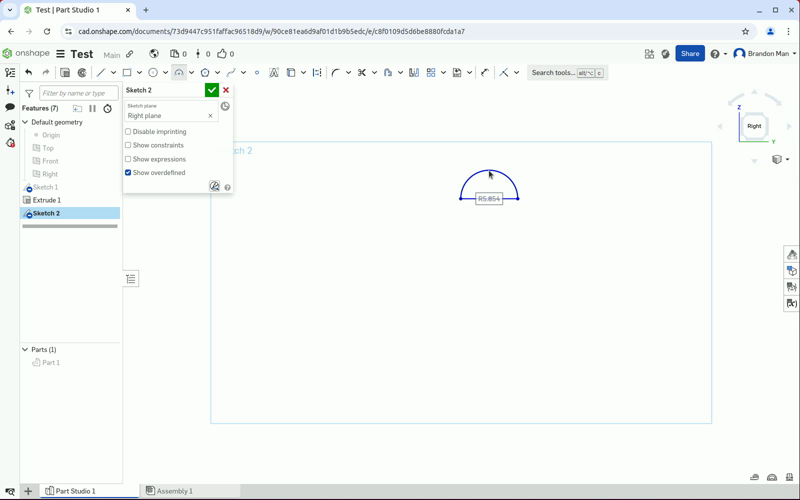
mouse_move(501, 189)
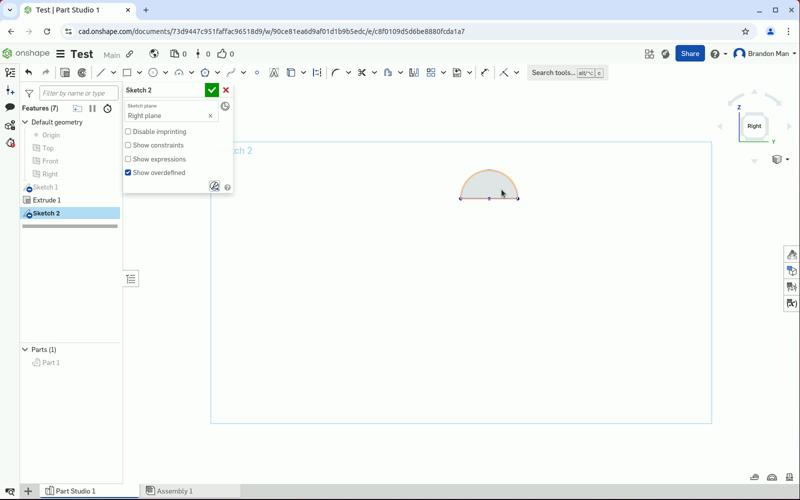
scroll(6)
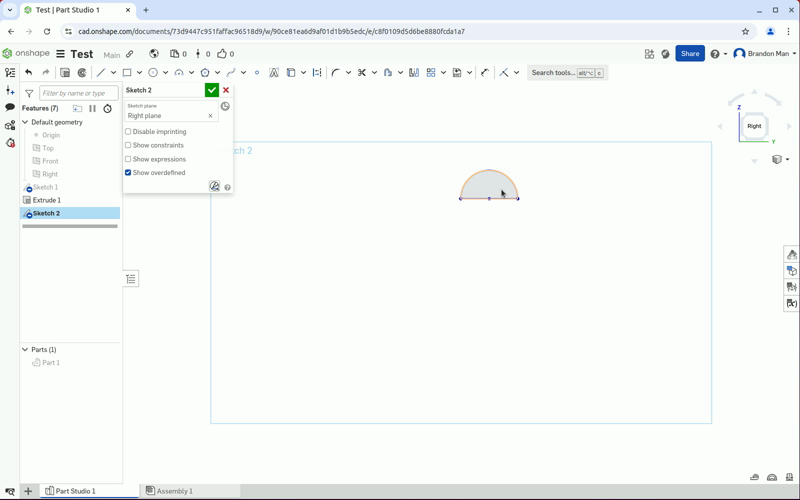
scroll(6)
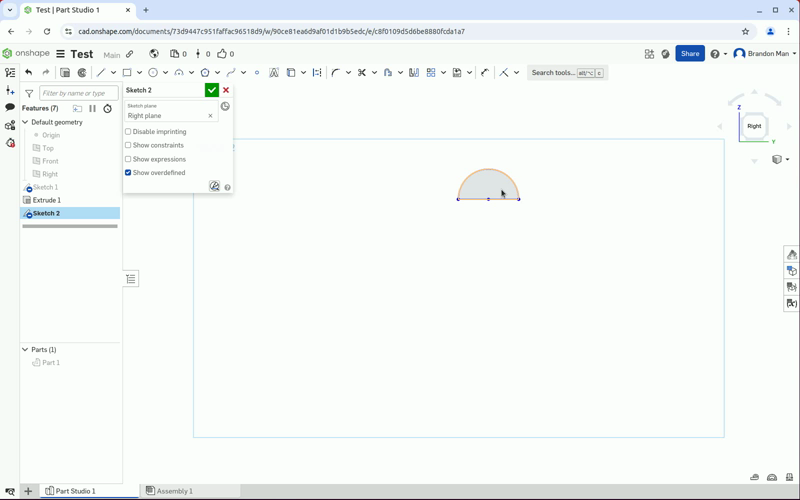
scroll(6)
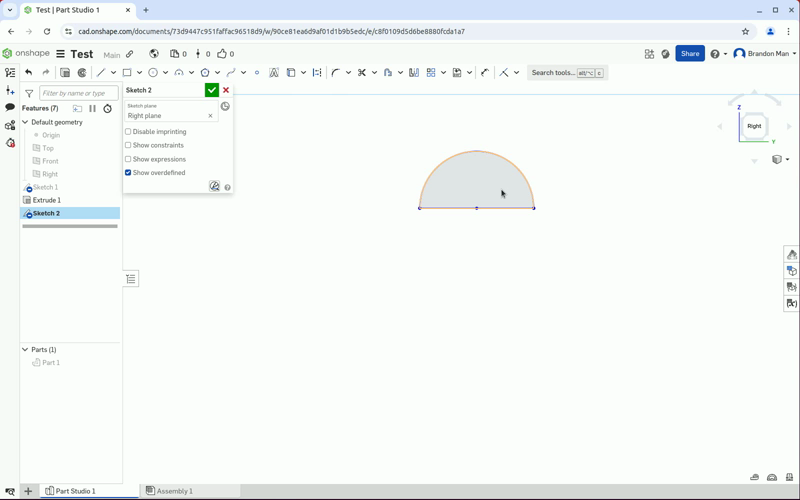
scroll(6)
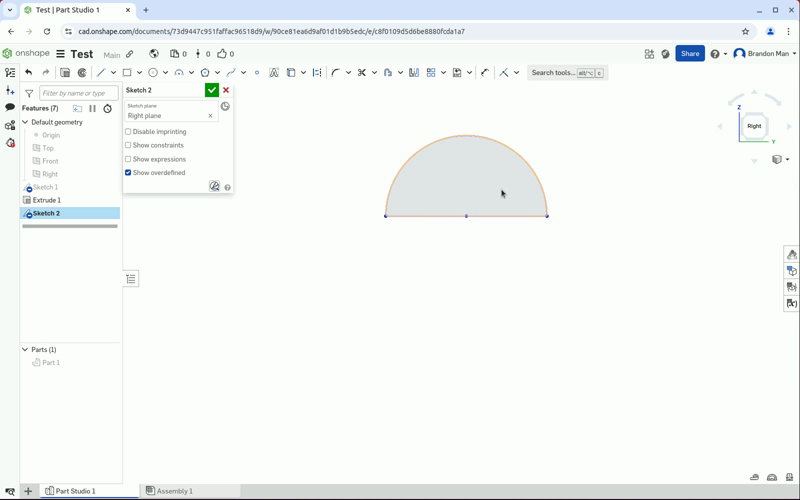
scroll(6)
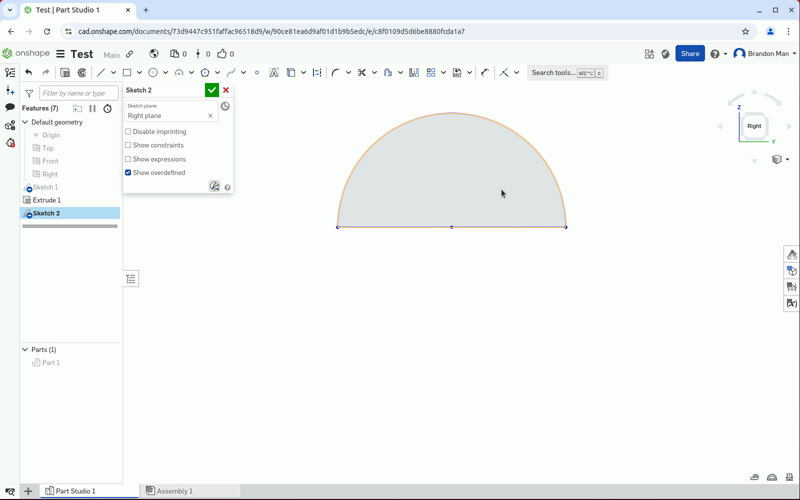
scroll(6)
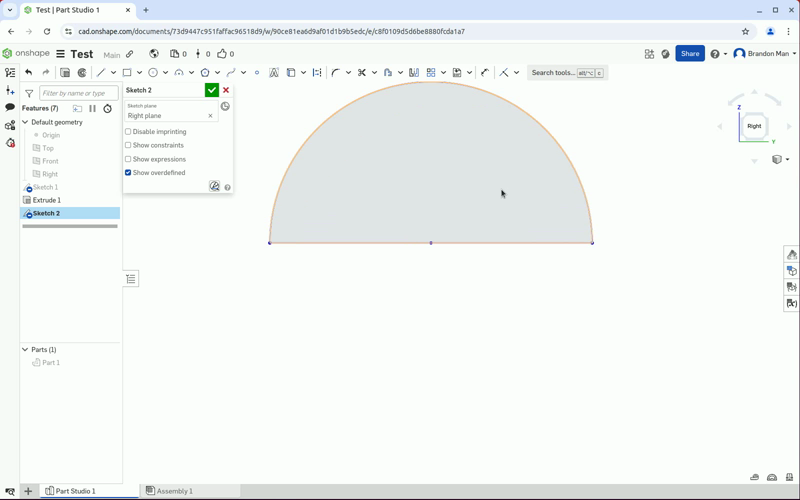
scroll(6)
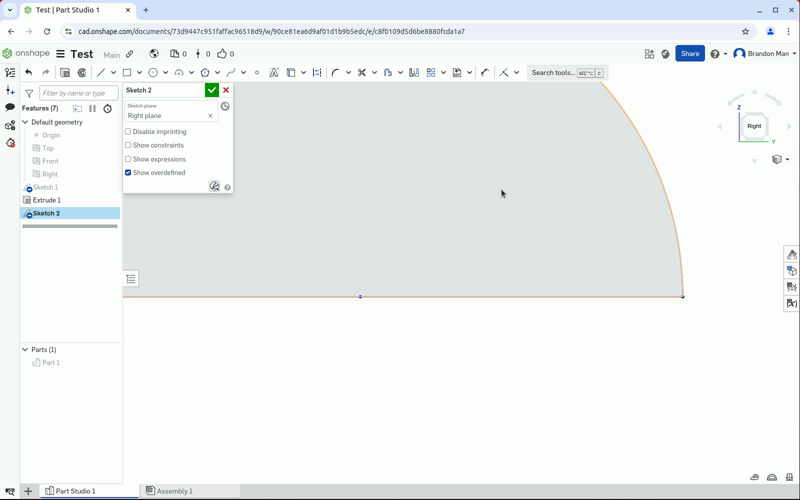
click(501, 189)
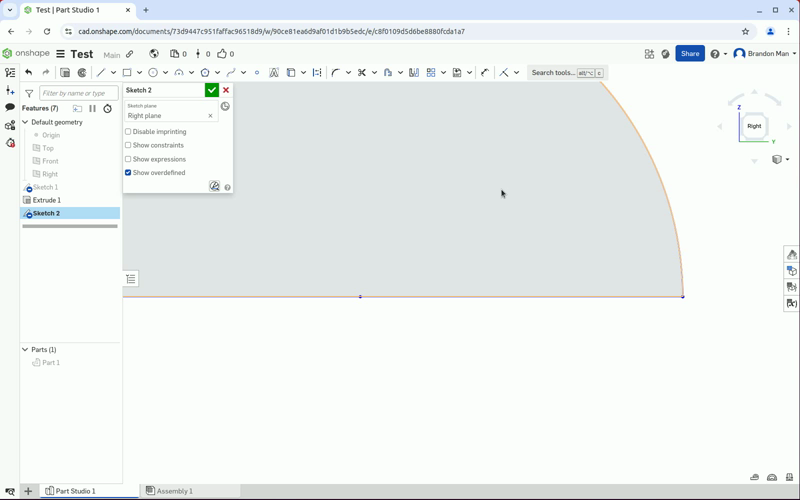
scroll(-6)
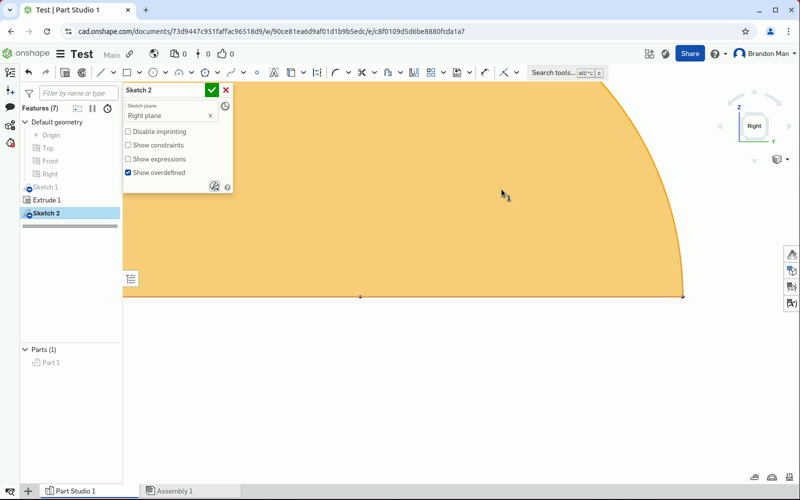
scroll(-6)
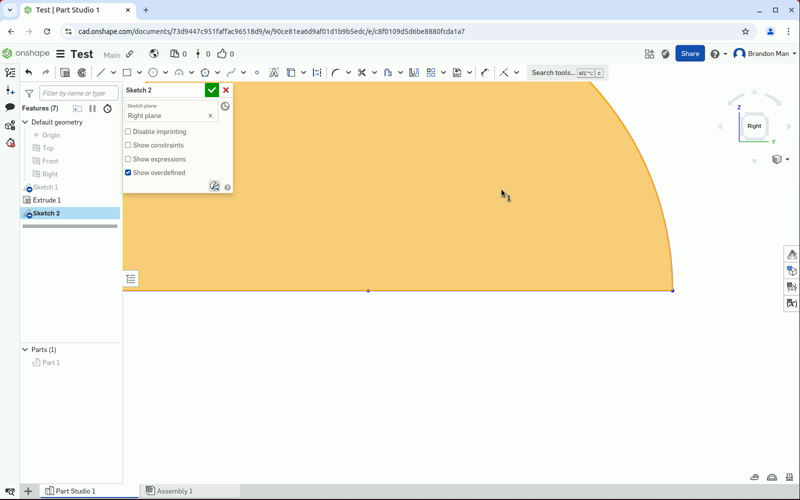
scroll(-6)
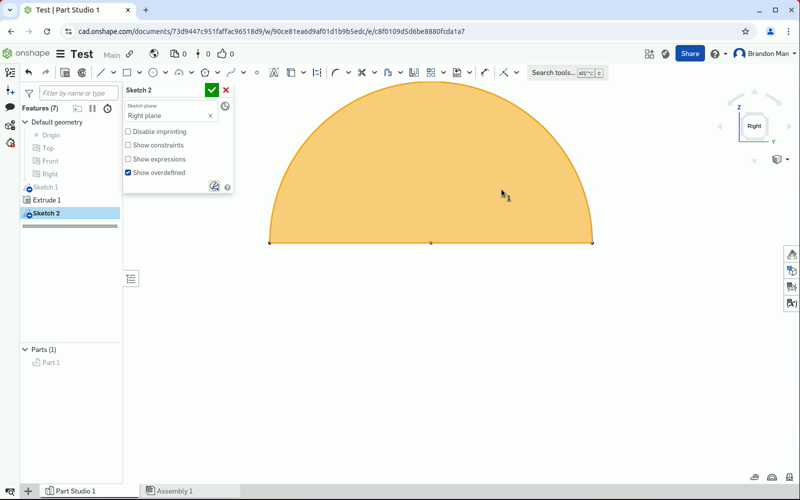
scroll(-6)
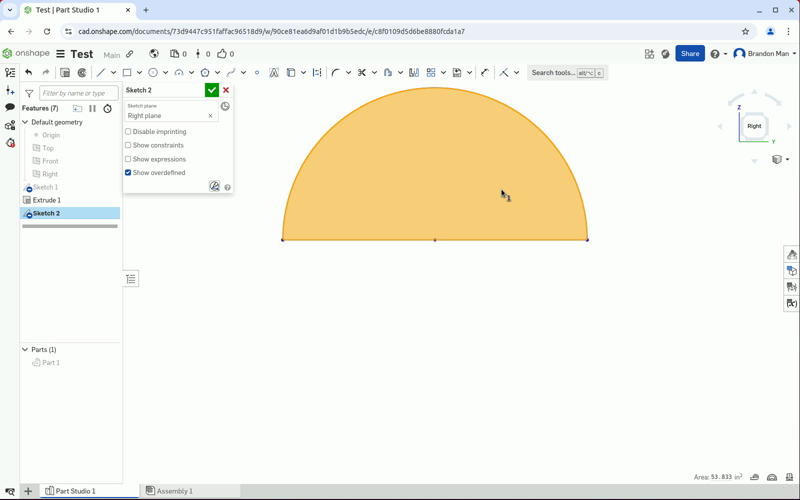
scroll(-6)
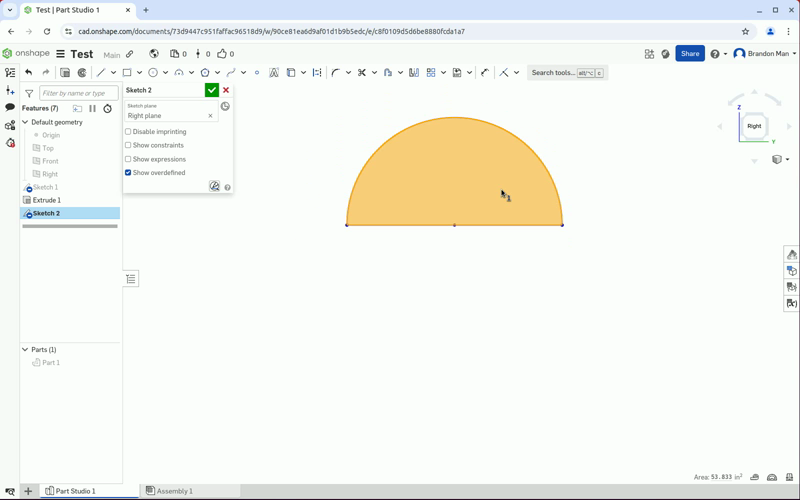
scroll(-6)
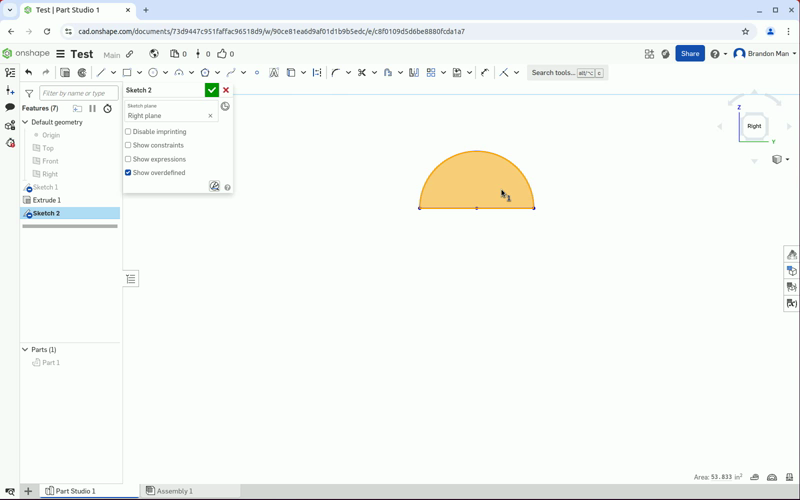
scroll(-6)
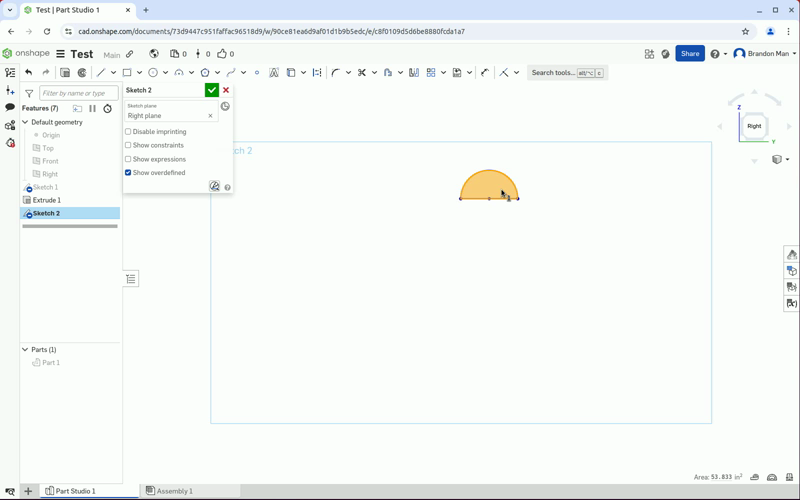
mouse_move(73, 352)
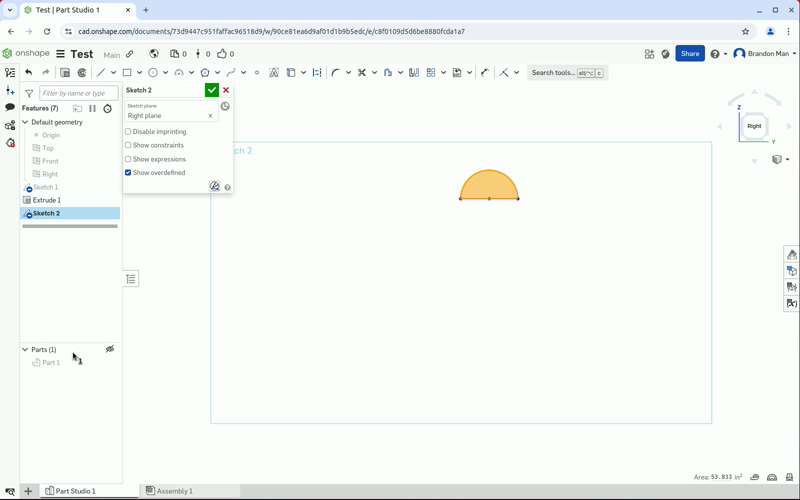
key(shift+y)
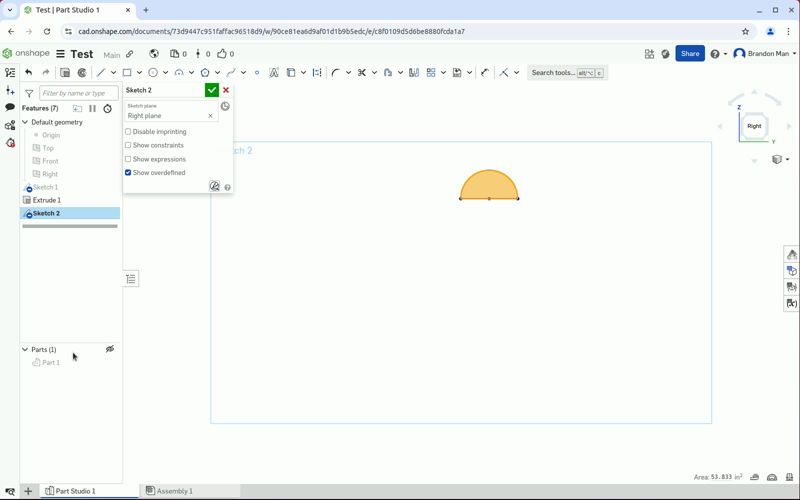
key(shift+e)
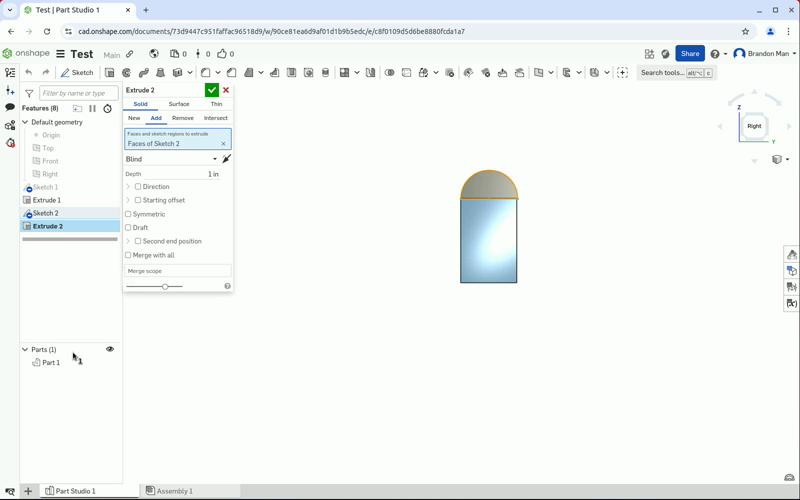
mouse_move(143, 106)
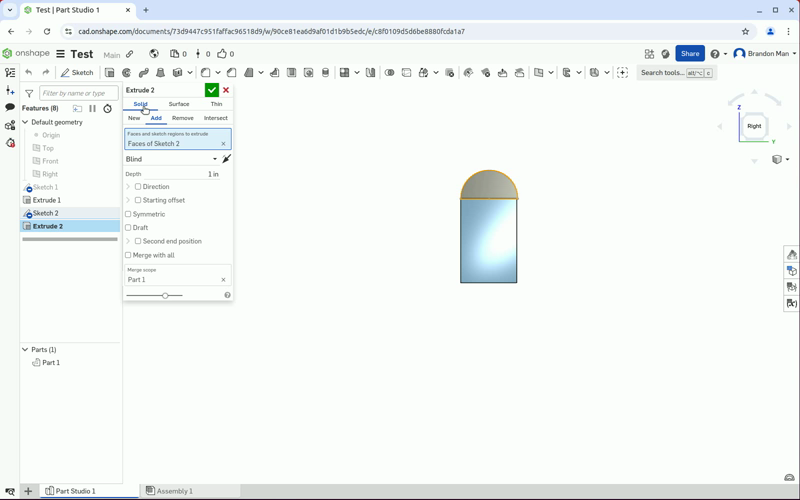
click(143, 106)
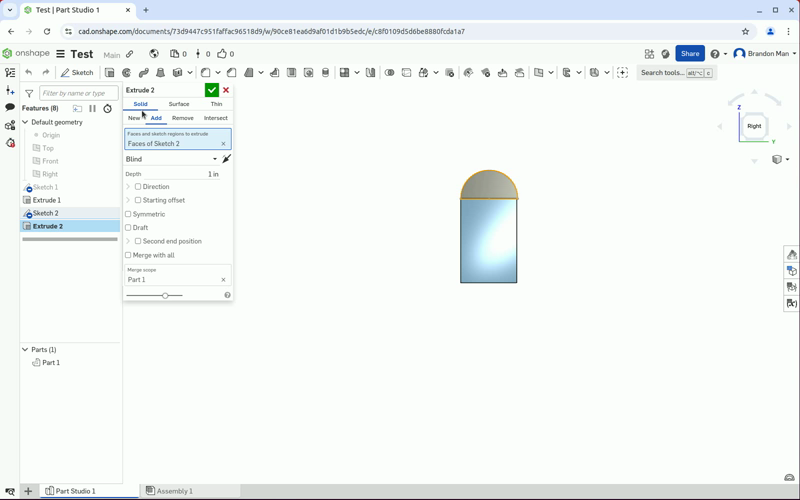
mouse_move(137, 120)
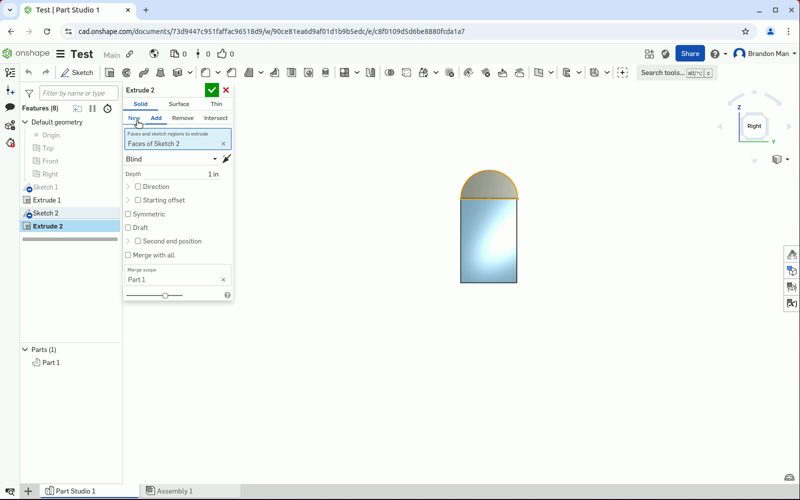
click(137, 120)
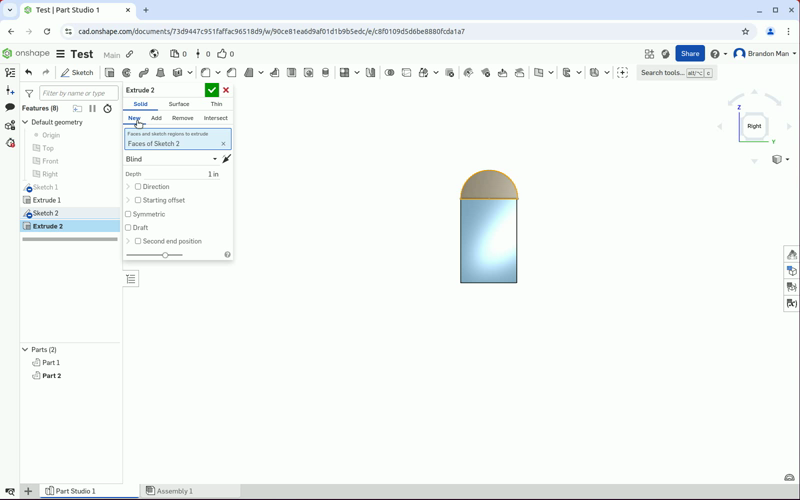
key(tab, 4)
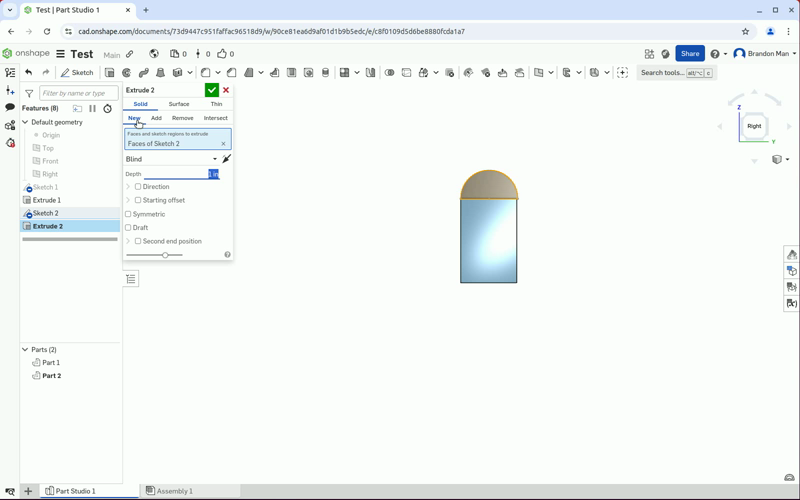
text(40.92)
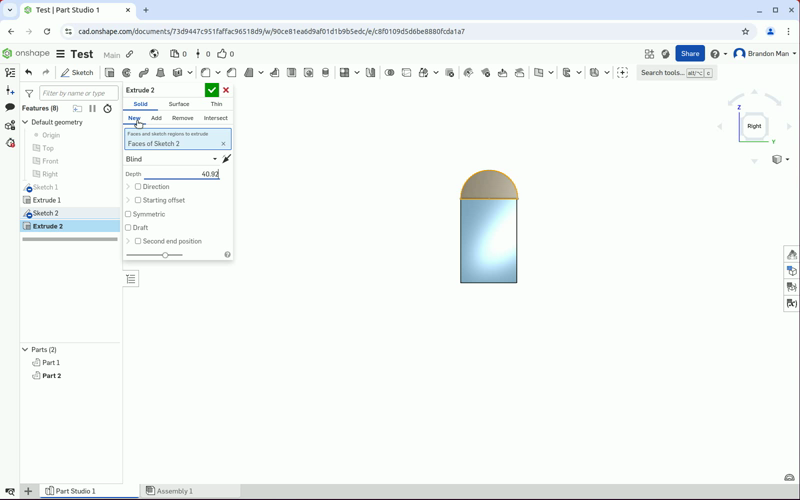
key(tab, 3)
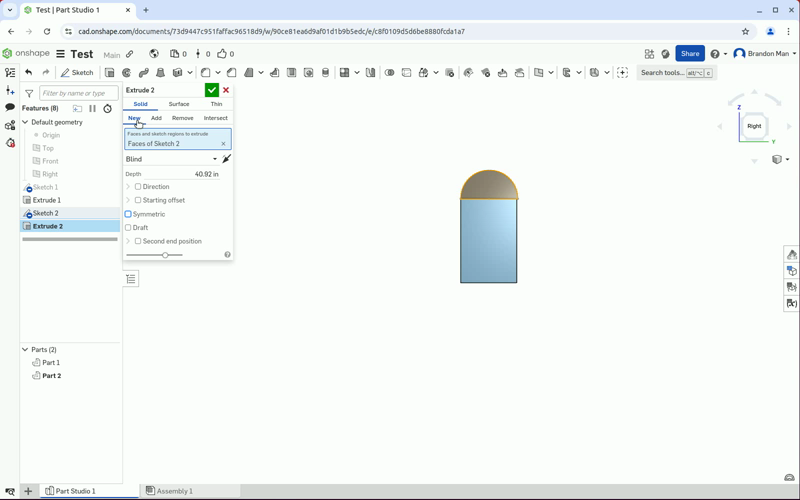
key(space)
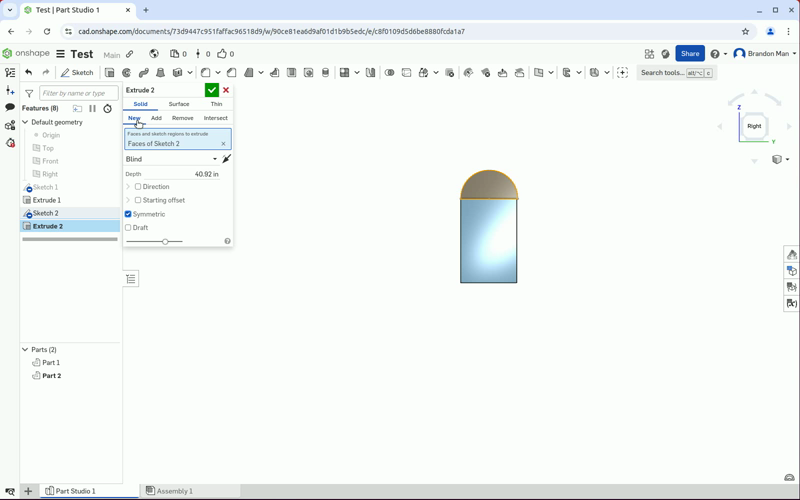
key(enter)
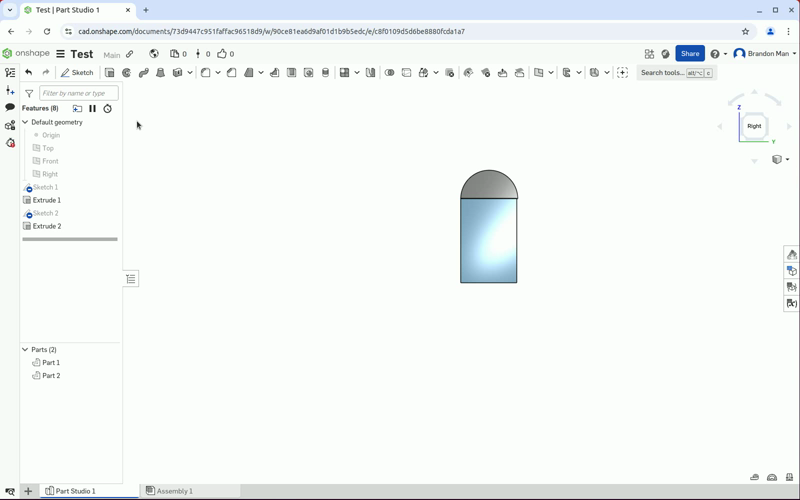
key(shift+h)
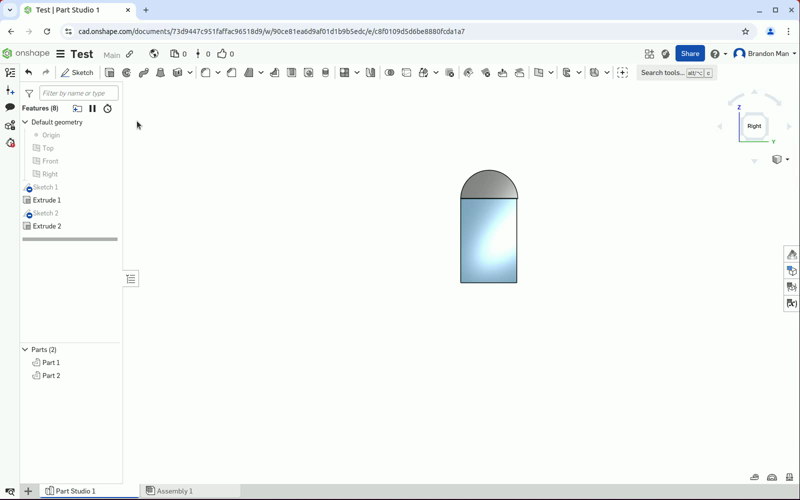
key(shift+h)
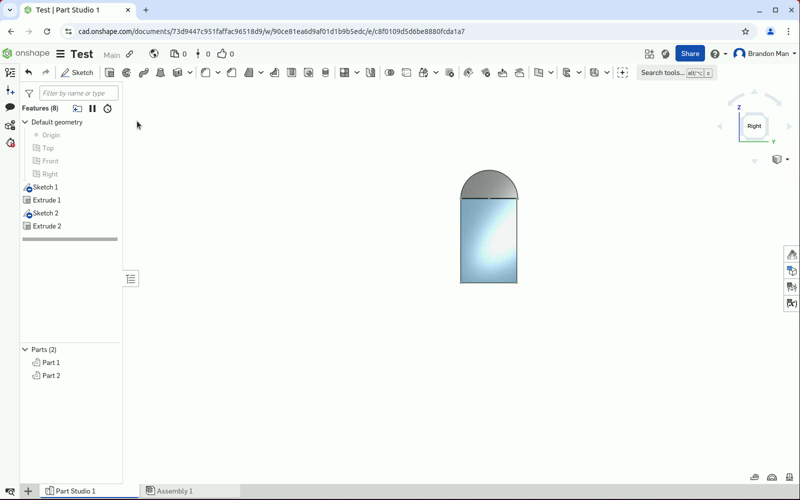
key(shift+7)
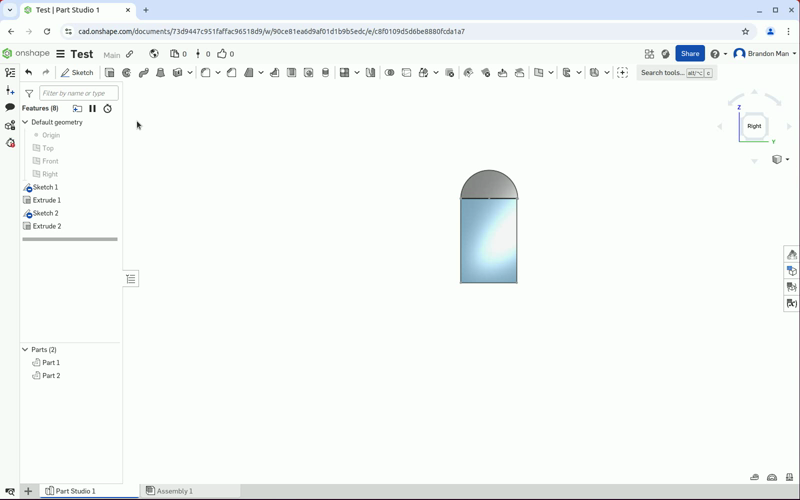
key(right, 2)
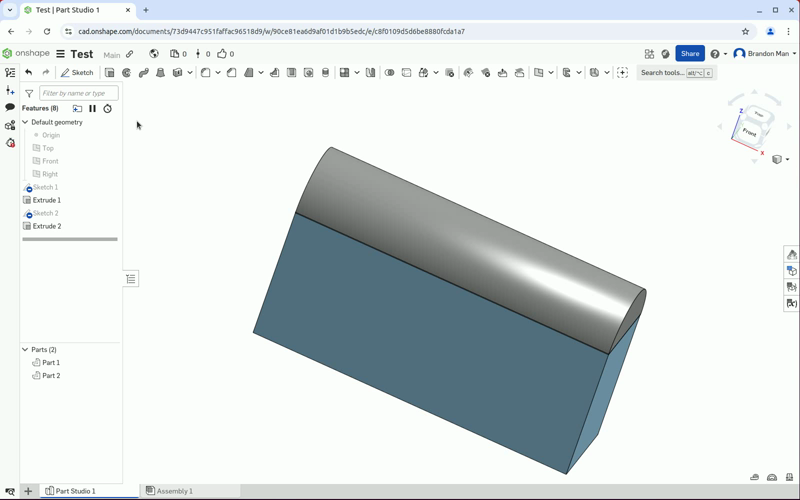
key(down, 2)
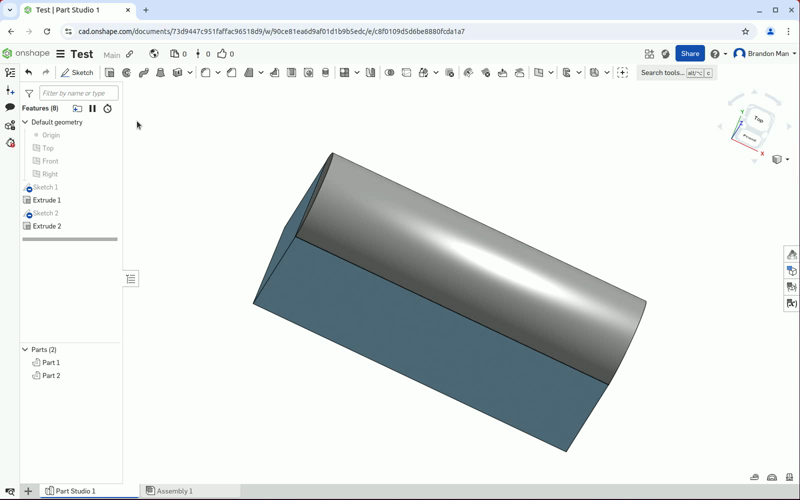
key(up, 2)
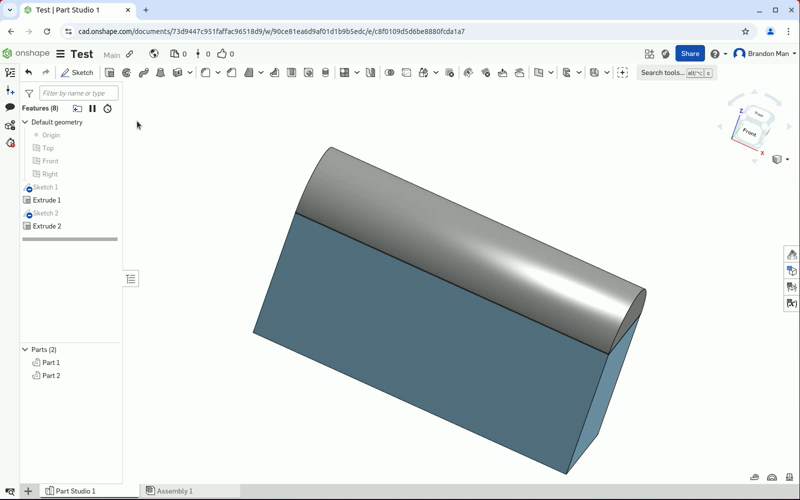
key(left, 2)
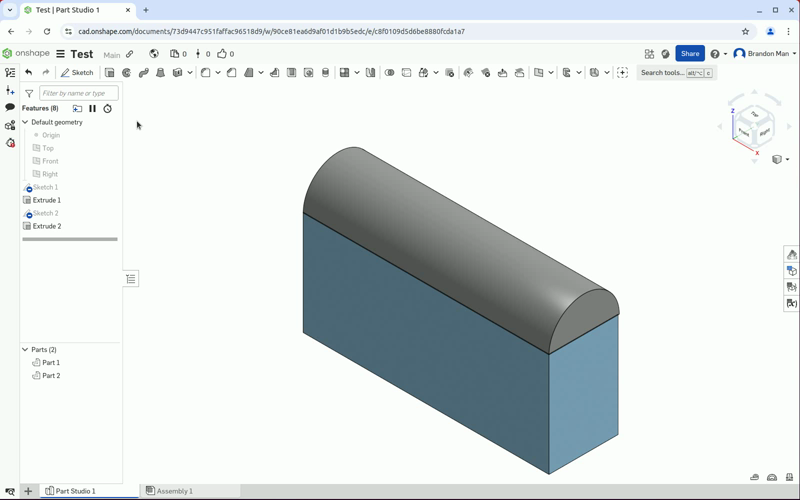
mouse_move(73, 189)
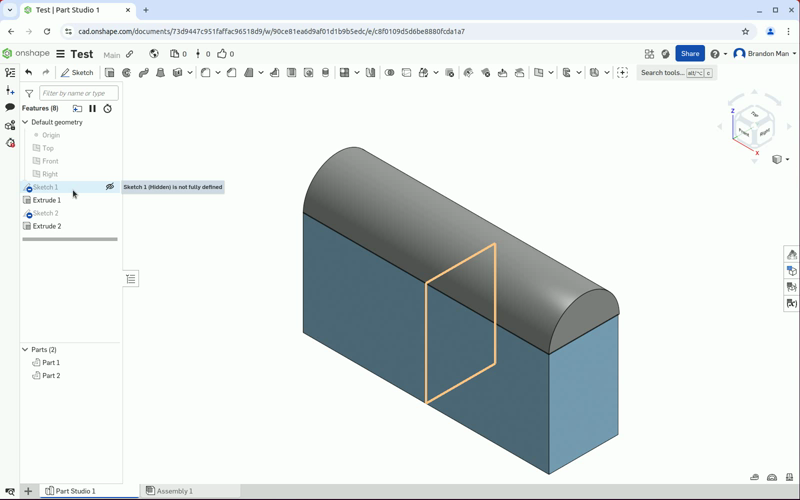
click(73, 189)